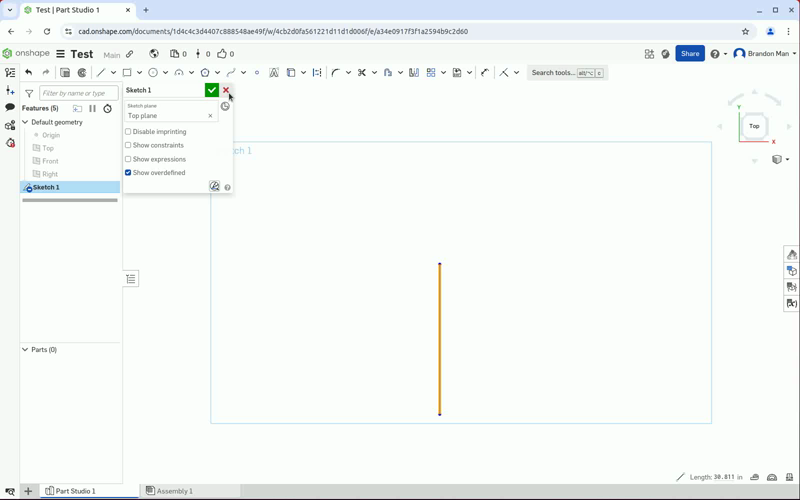
key(shift+h)
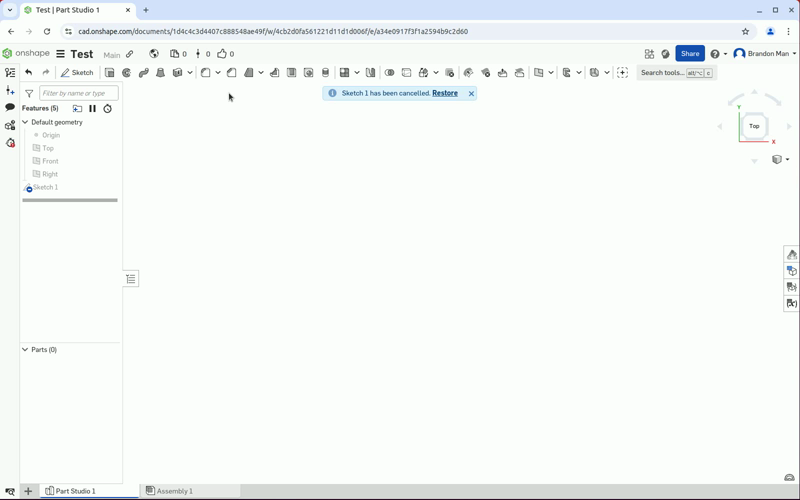
mouse_move(73, 352)
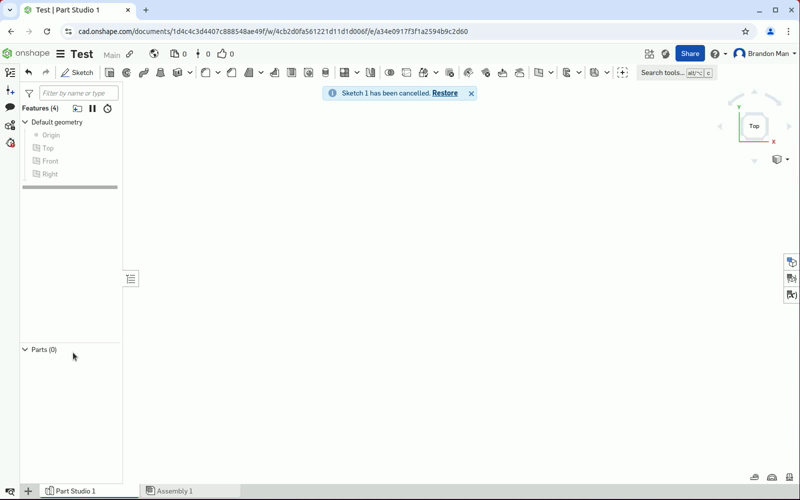
key(y)
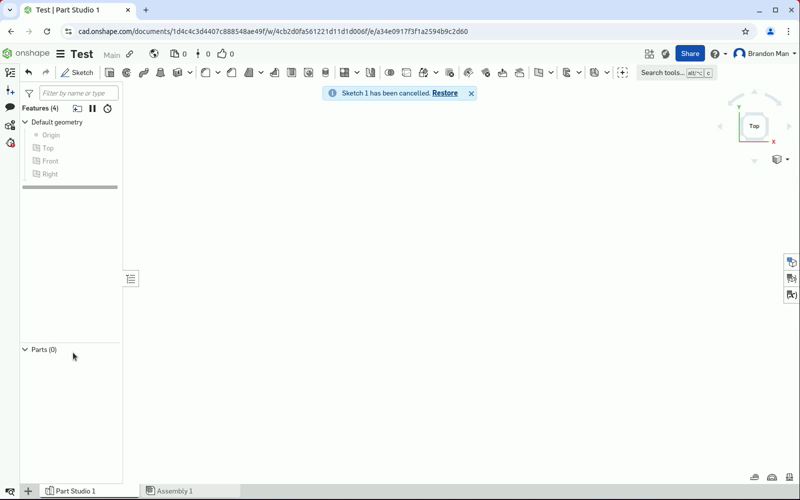
key(shift+p)
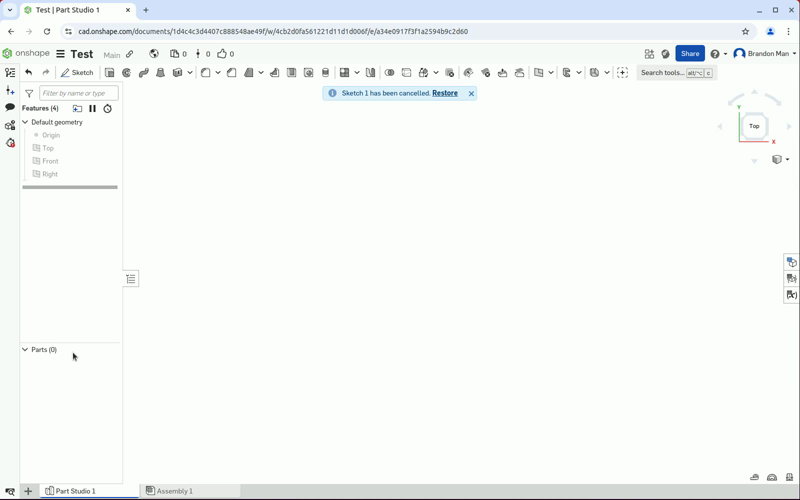
key(space)
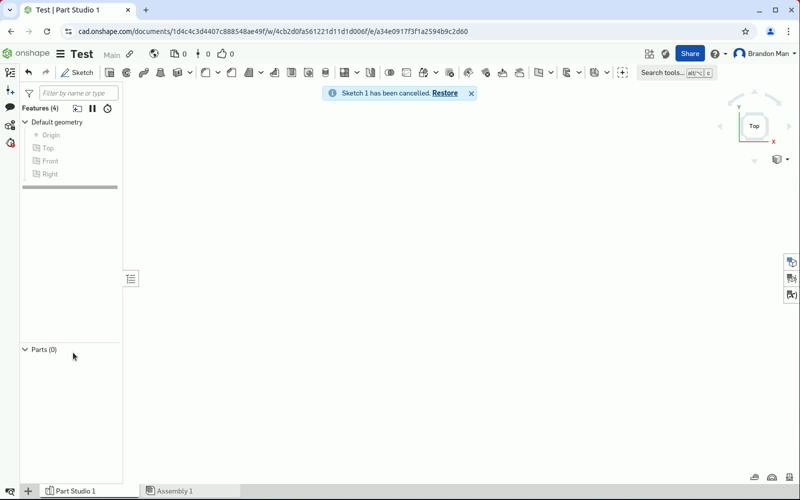
key_down(shift)
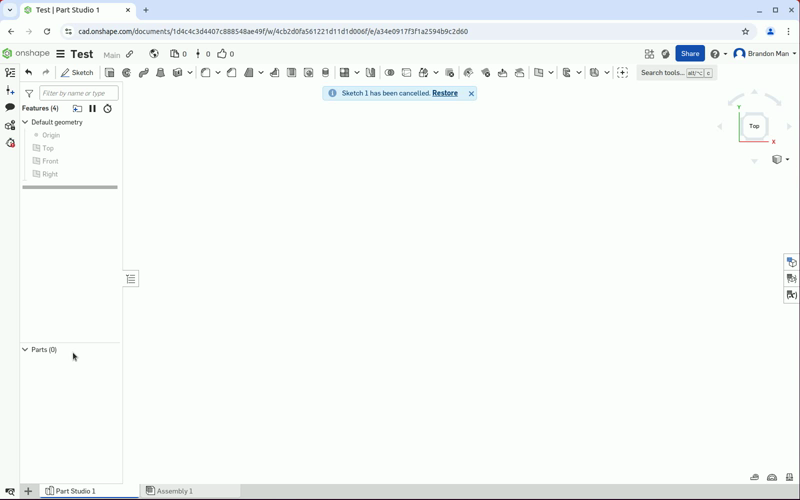
key(up)
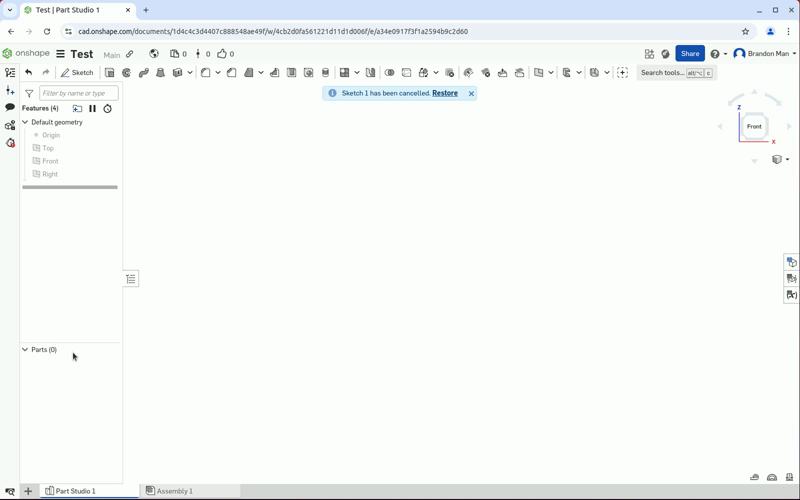
key_up(shift)
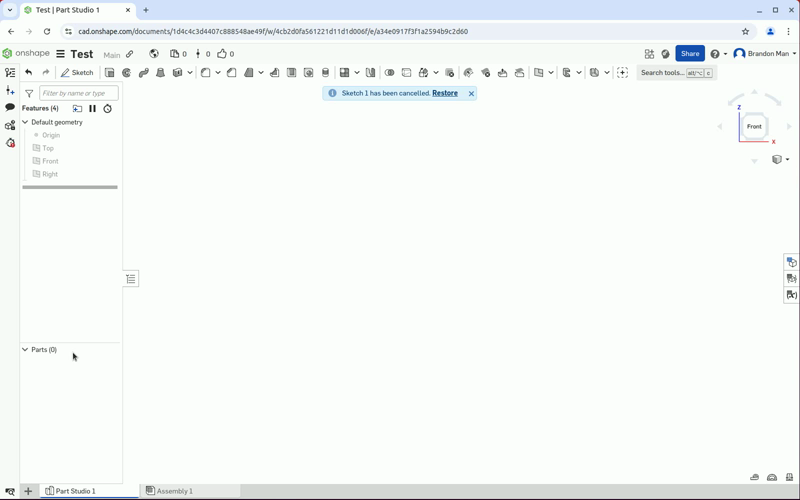
mouse_move(73, 352)
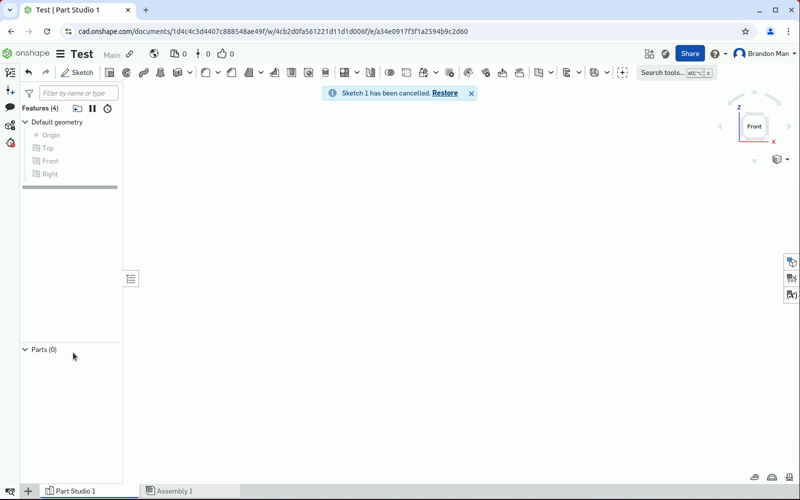
key(shift+y)
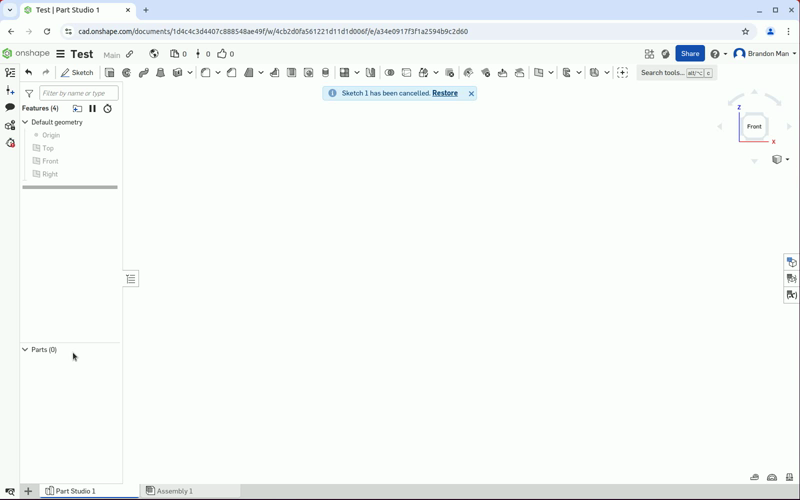
key(shift+s)
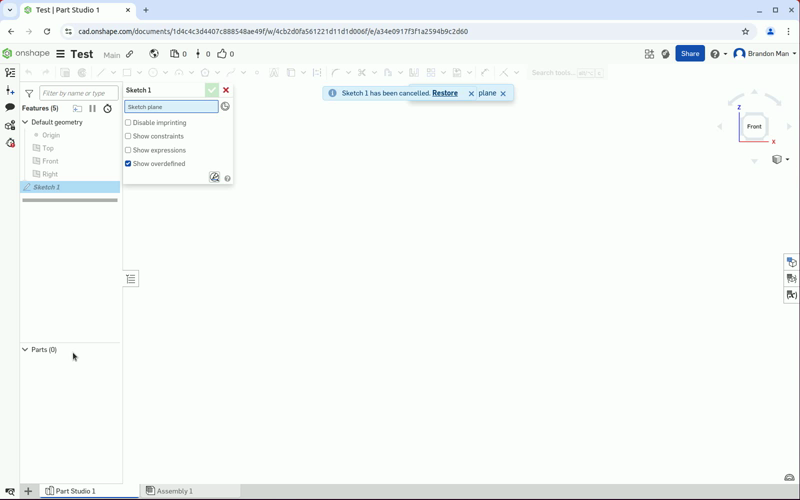
mouse_move(73, 163)
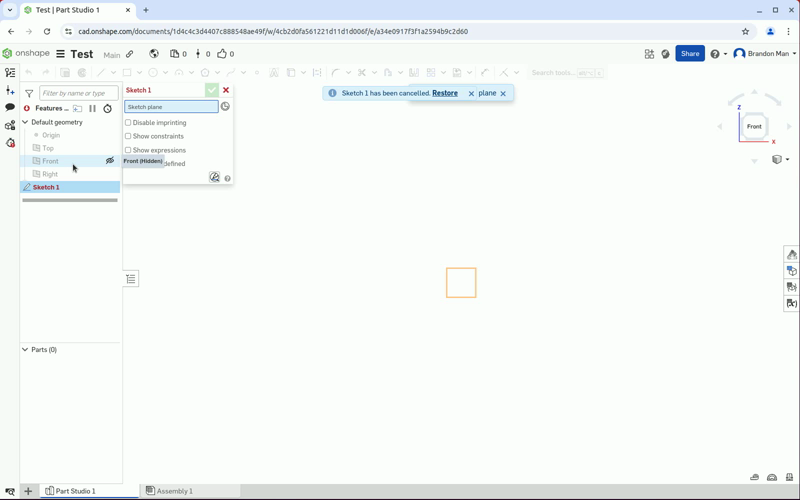
click(73, 163)
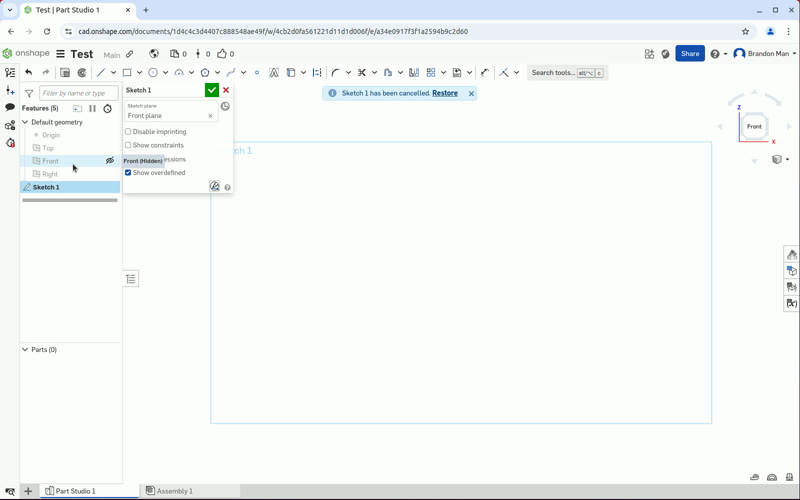
mouse_move(73, 352)
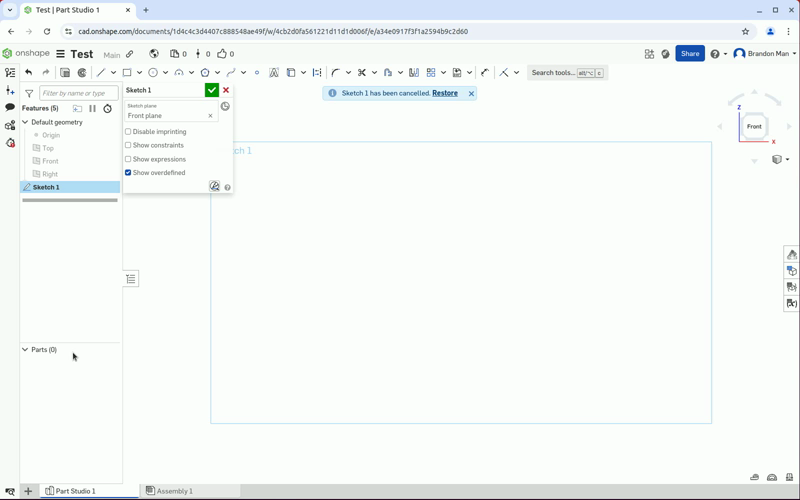
key(y)
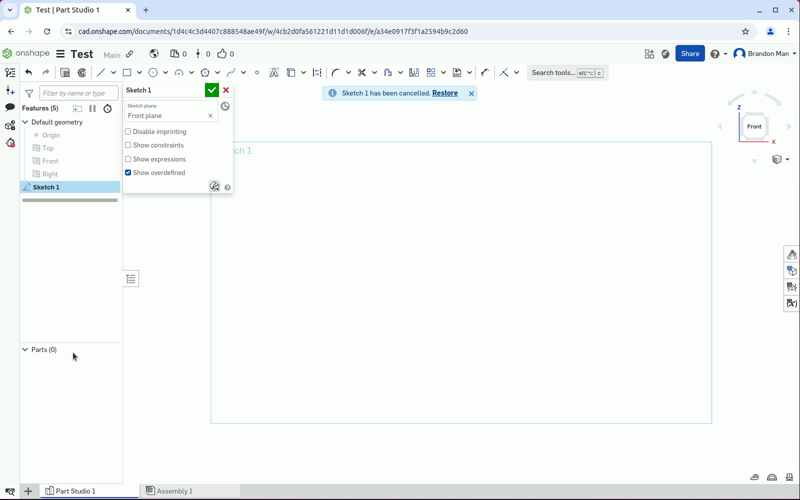
key(l)
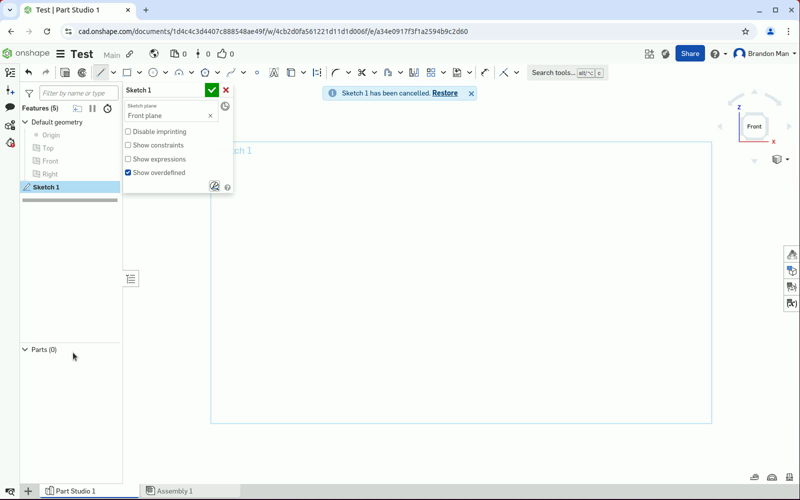
key_down(shift)
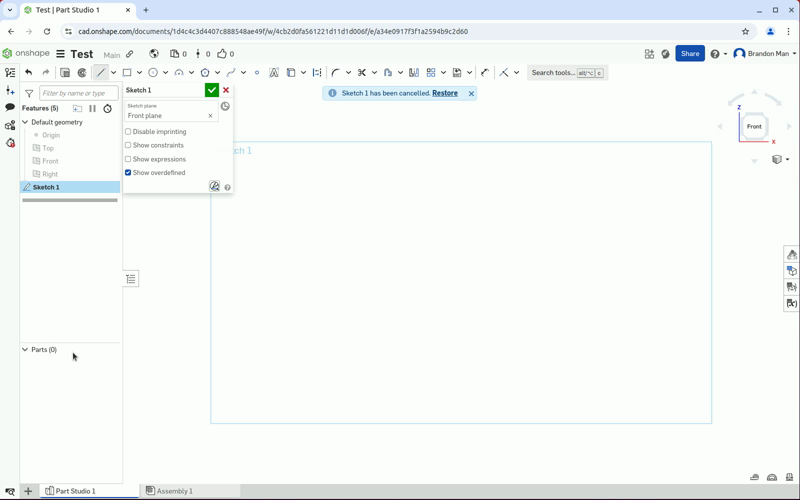
mouse_move(460, 282)
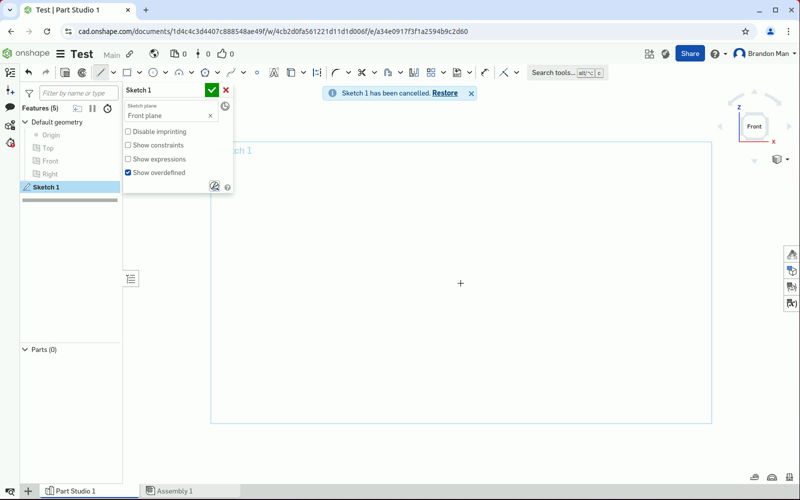
click(460, 282)
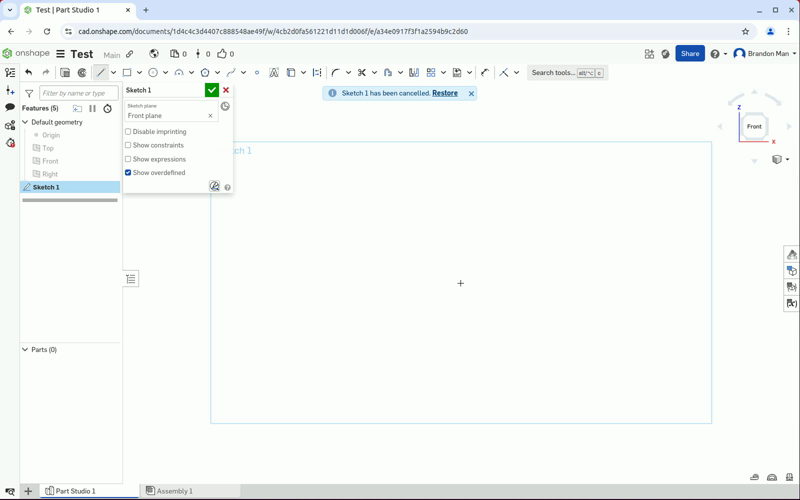
key_up(shift)
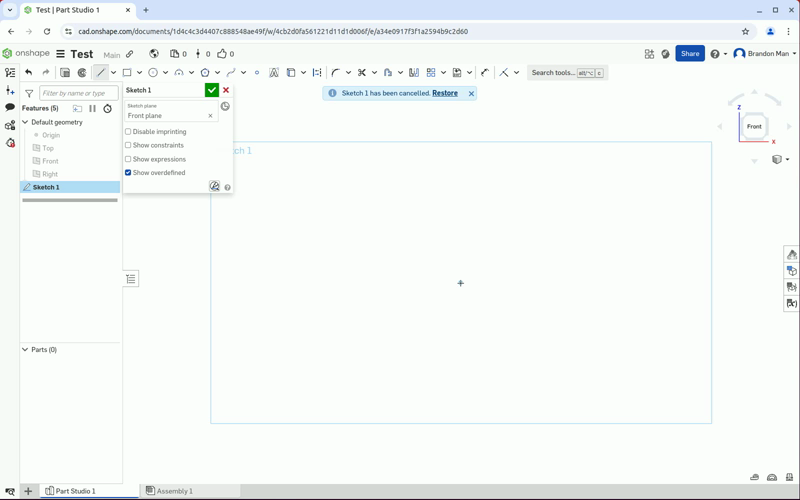
key_down(shift)
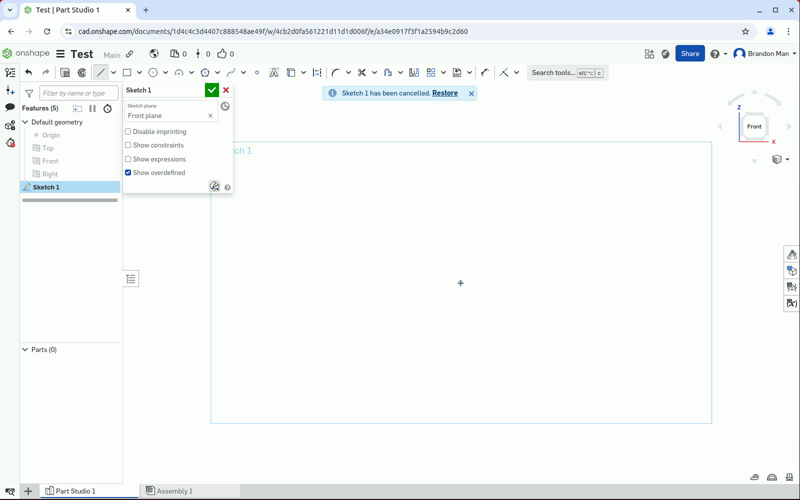
mouse_move(573, 282)
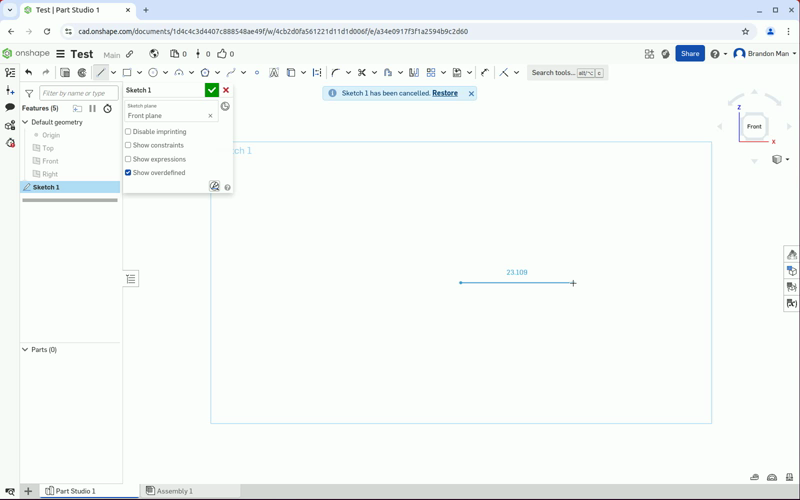
click(573, 282)
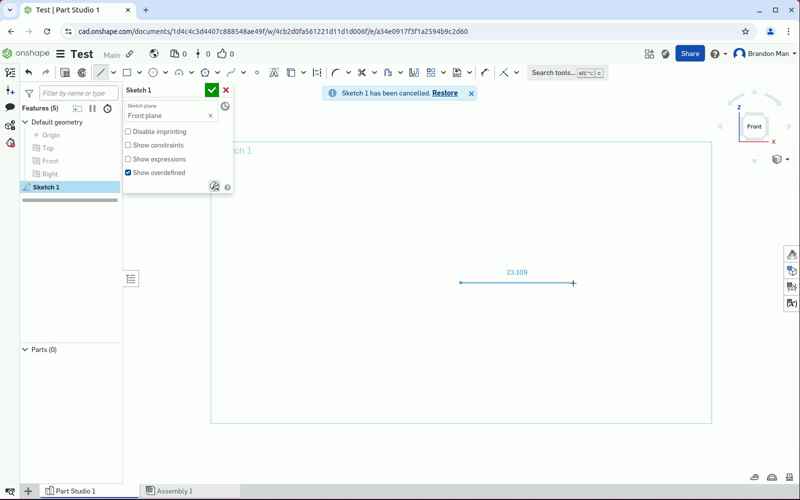
key_up(shift)
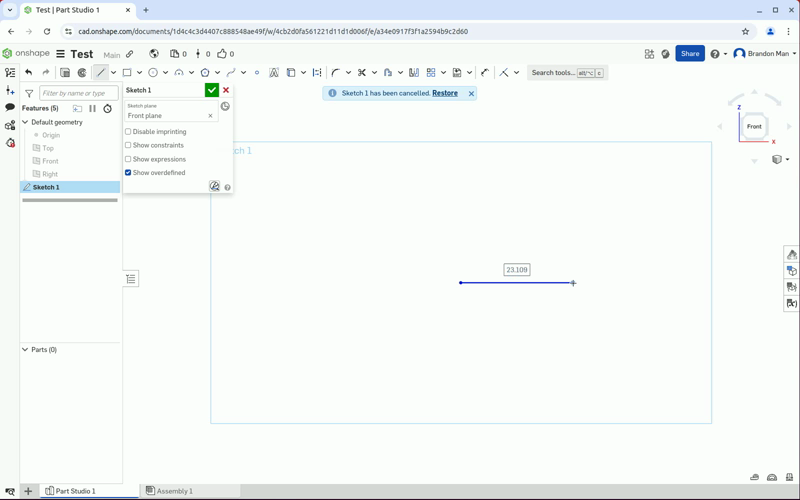
key_down(shift)
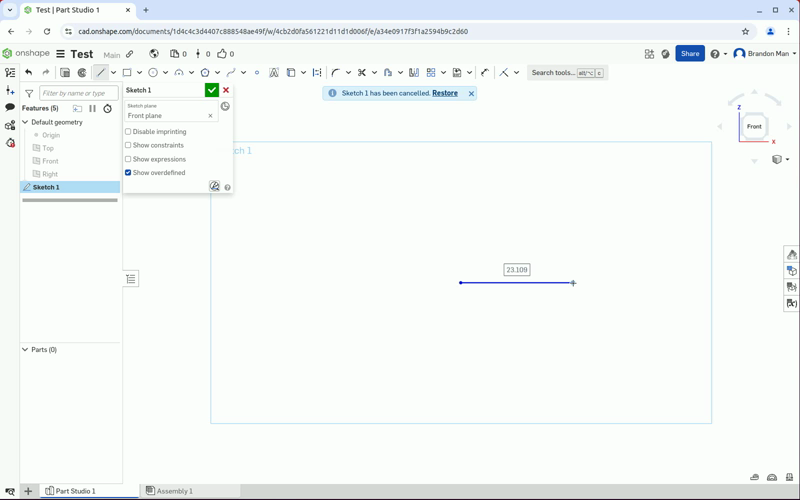
mouse_move(589, 282)
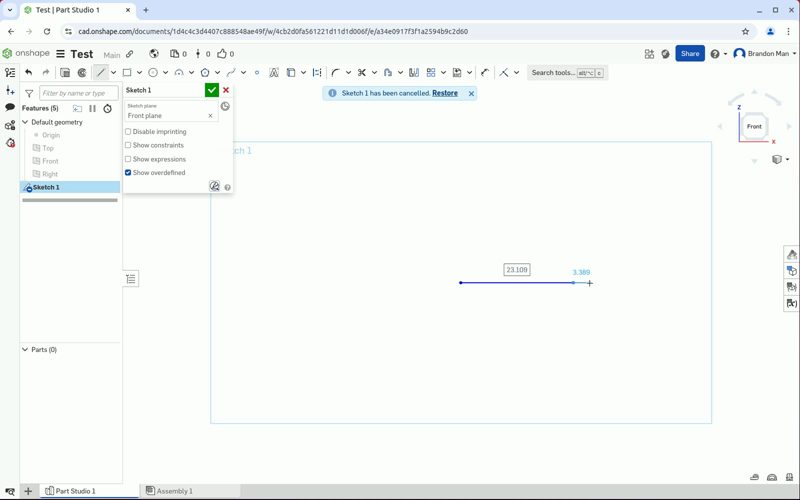
mouse_move(573, 240)
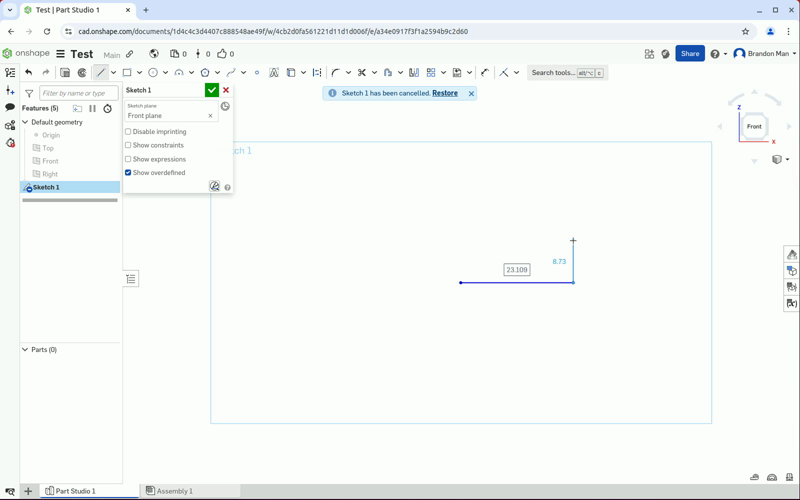
click(573, 240)
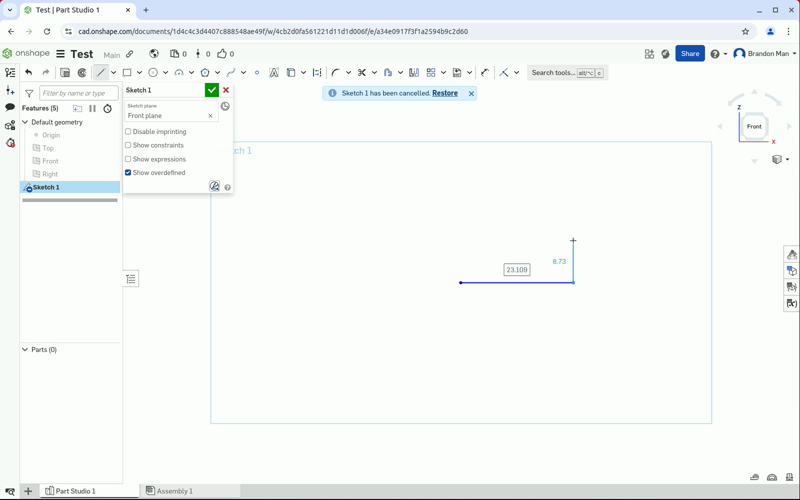
key_up(shift)
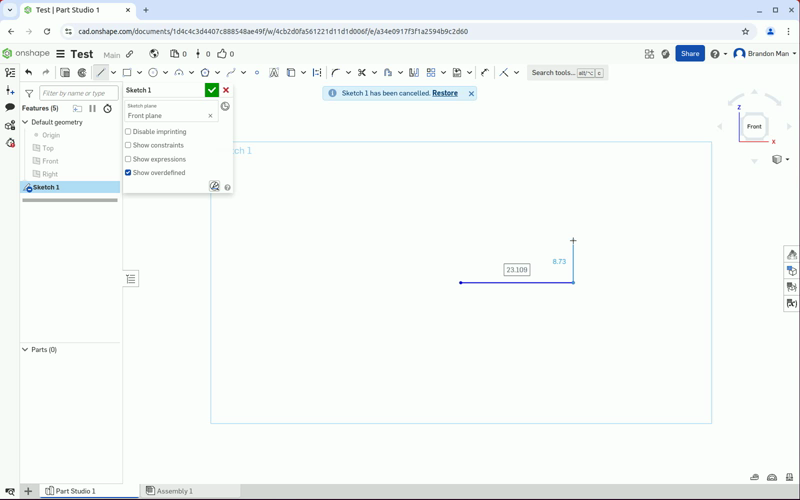
key_down(shift)
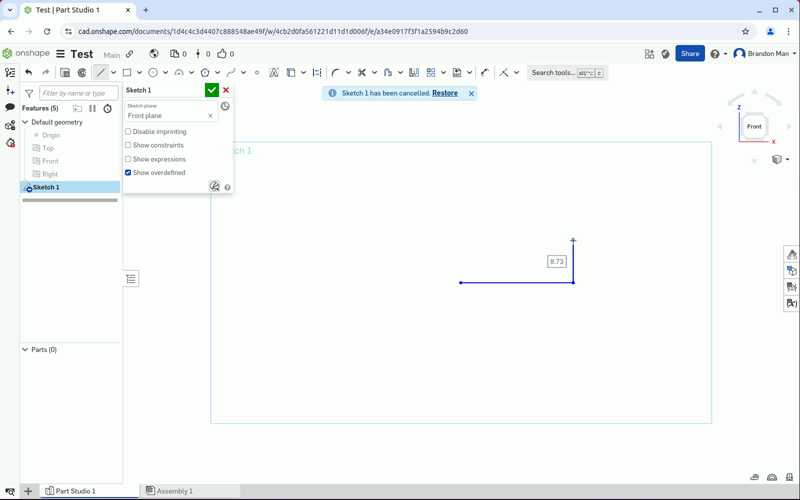
mouse_move(589, 240)
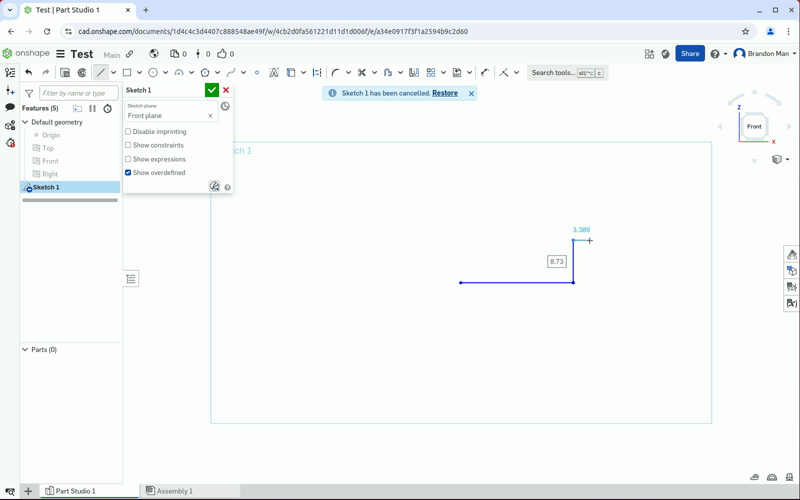
mouse_move(517, 240)
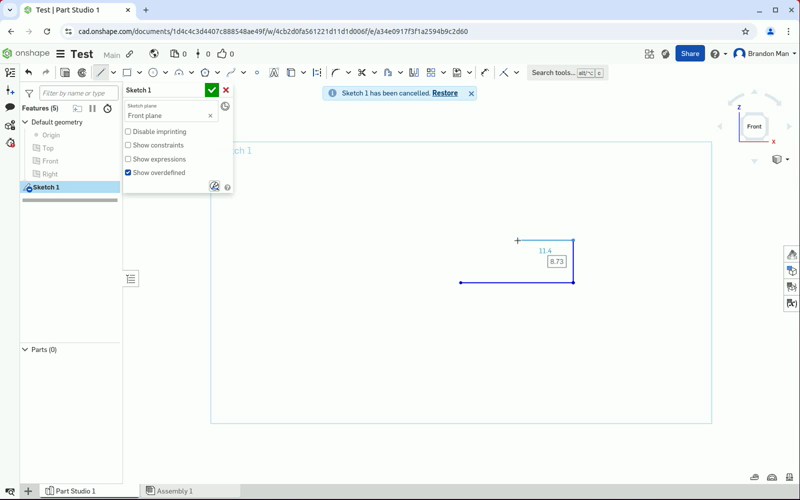
click(517, 240)
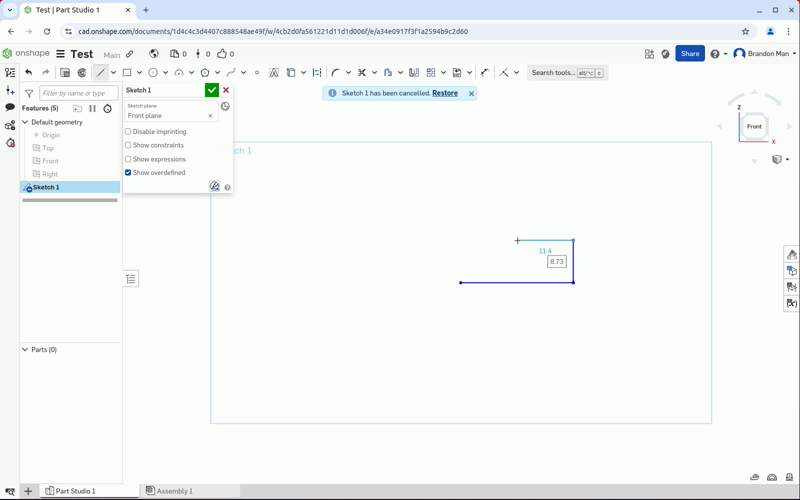
key_up(shift)
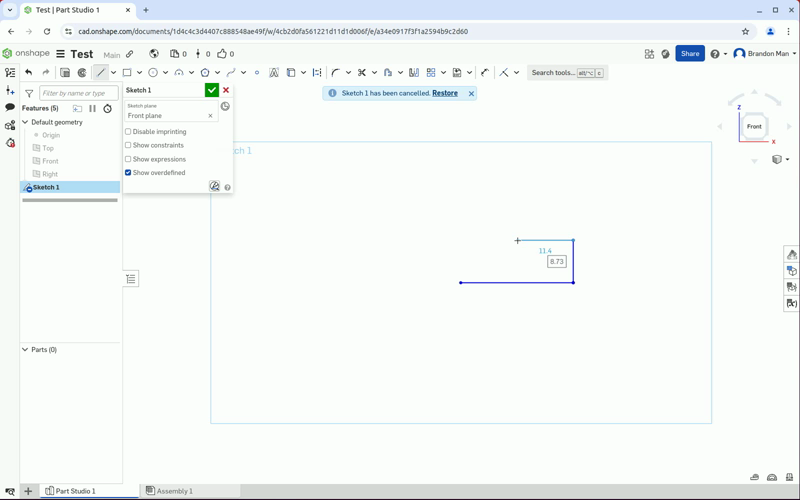
key_down(shift)
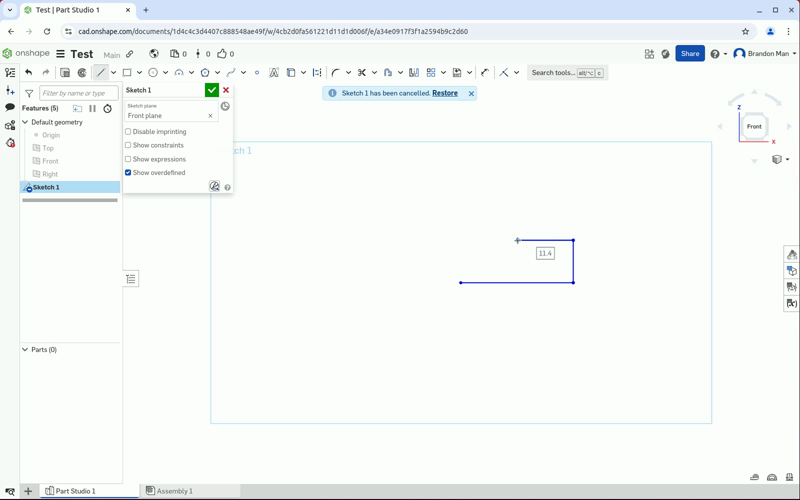
mouse_move(547, 240)
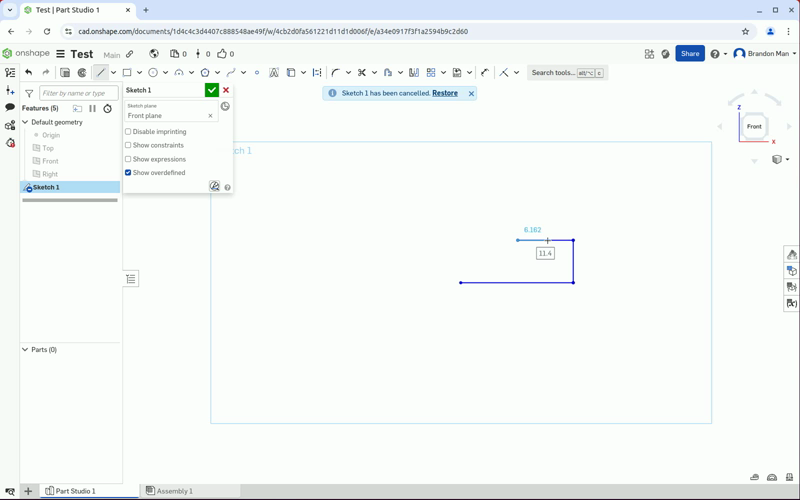
mouse_move(517, 253)
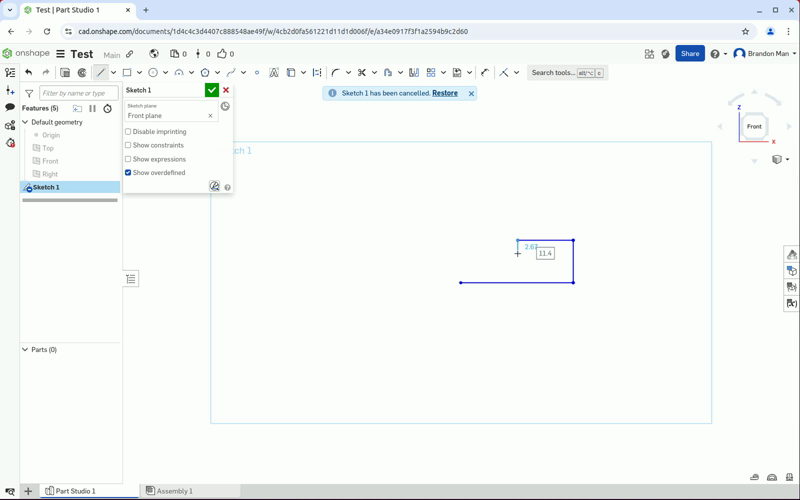
click(517, 253)
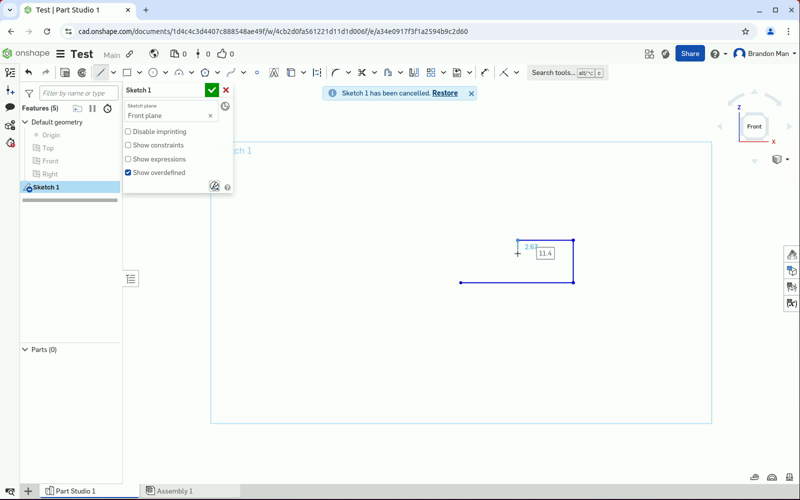
key_up(shift)
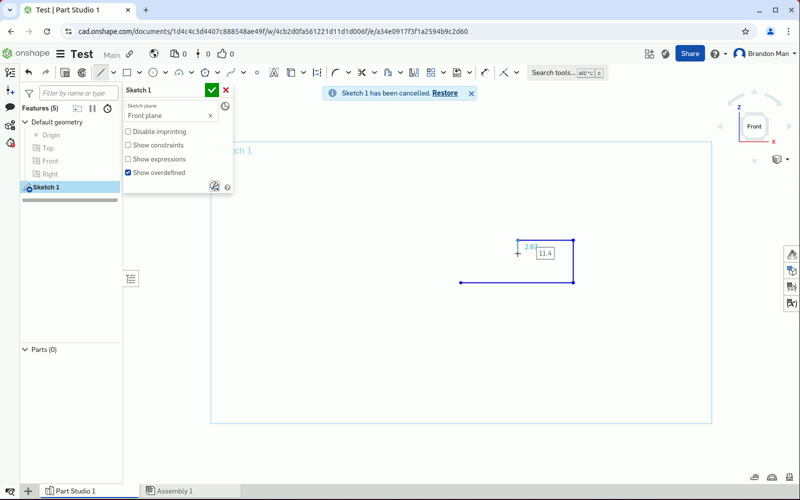
key_down(shift)
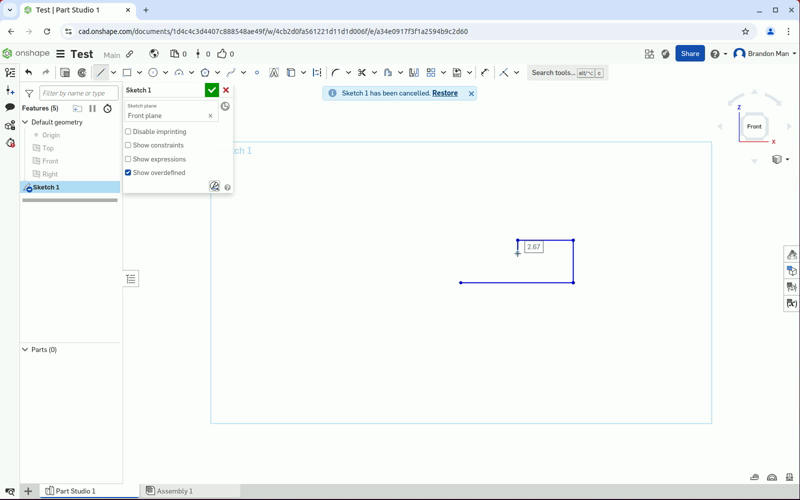
mouse_move(547, 253)
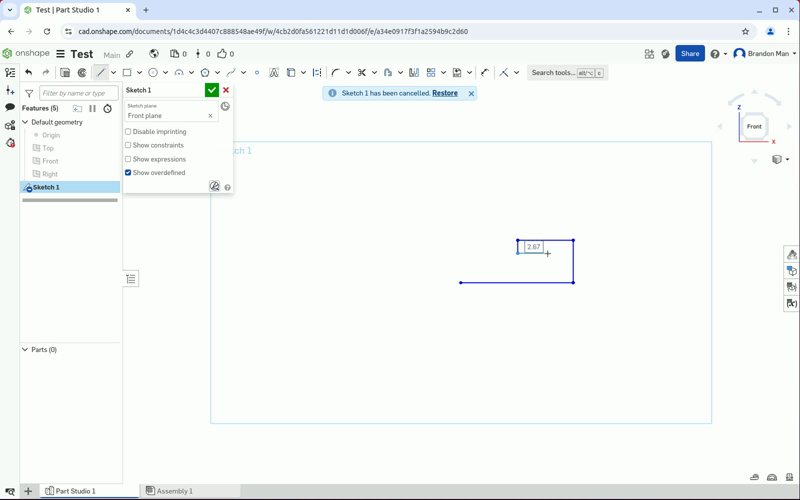
mouse_move(460, 253)
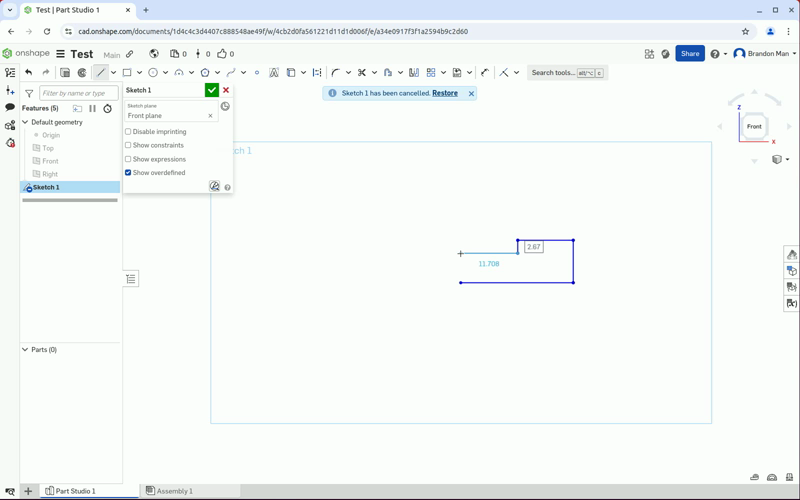
click(460, 253)
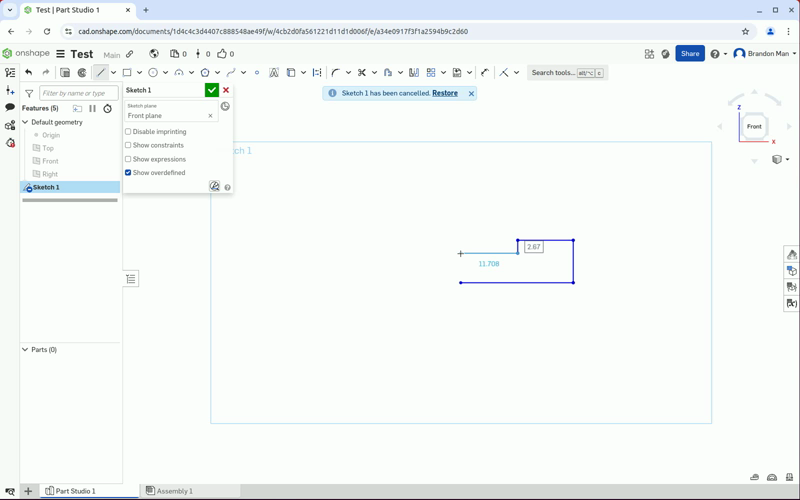
key_up(shift)
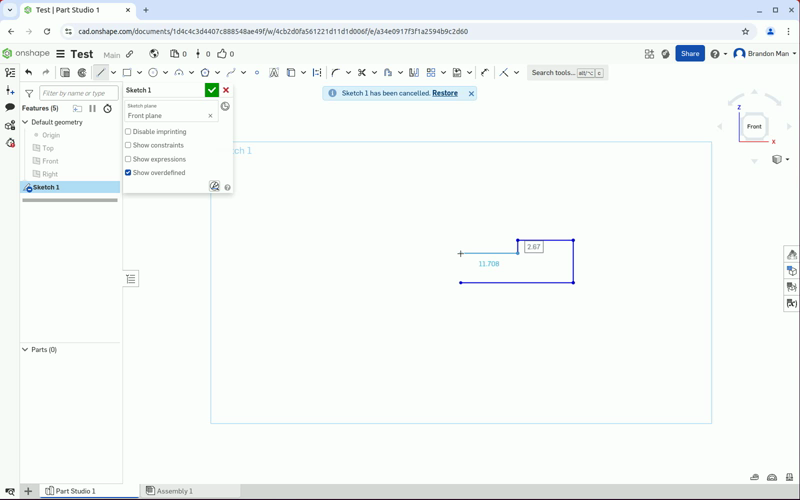
key_down(shift)
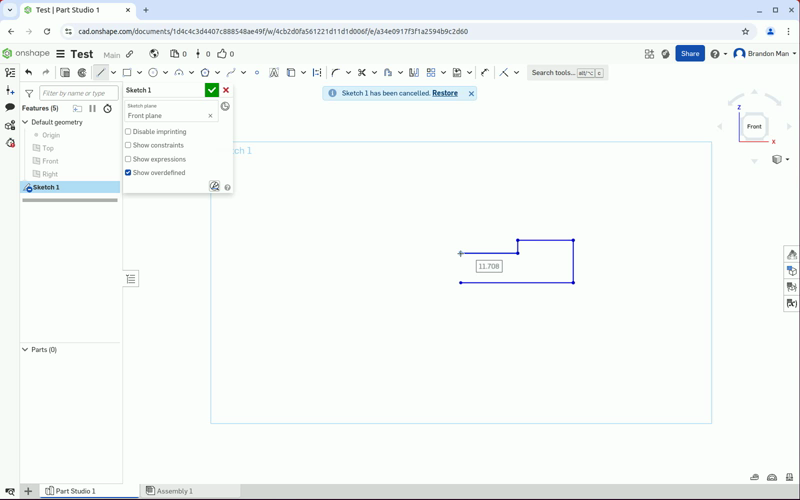
mouse_move(490, 253)
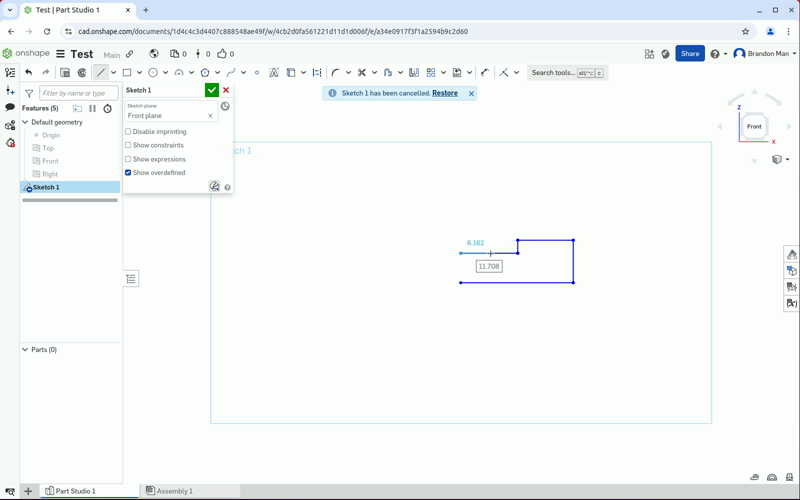
mouse_move(460, 254)
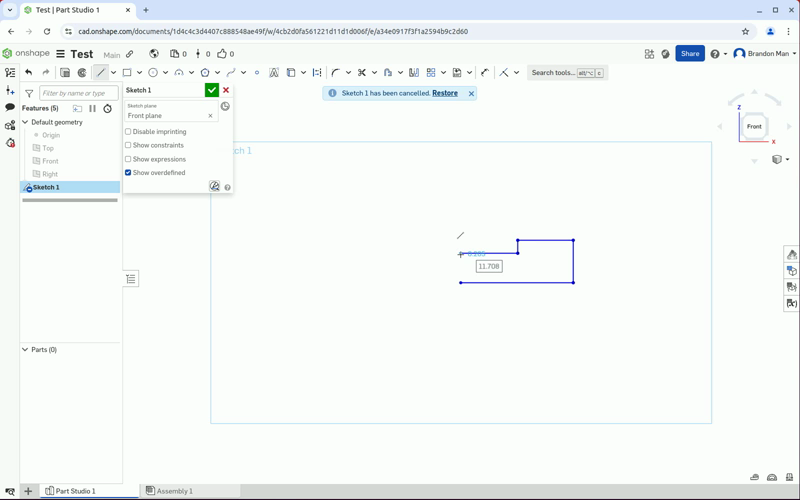
scroll(6)
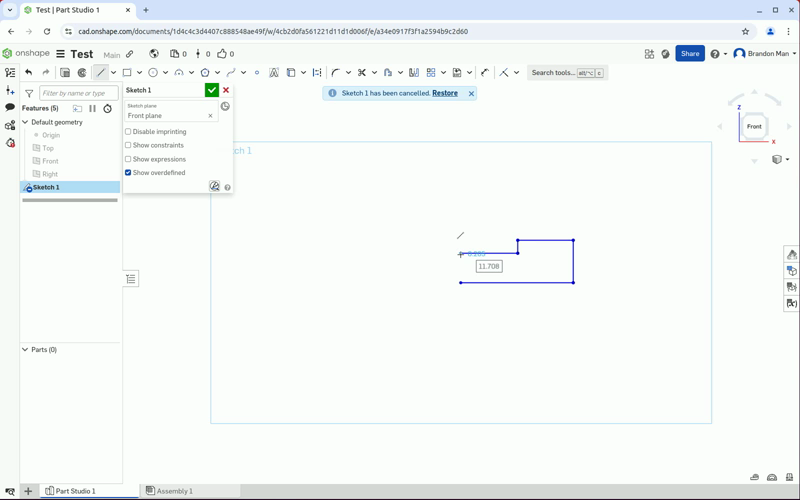
scroll(6)
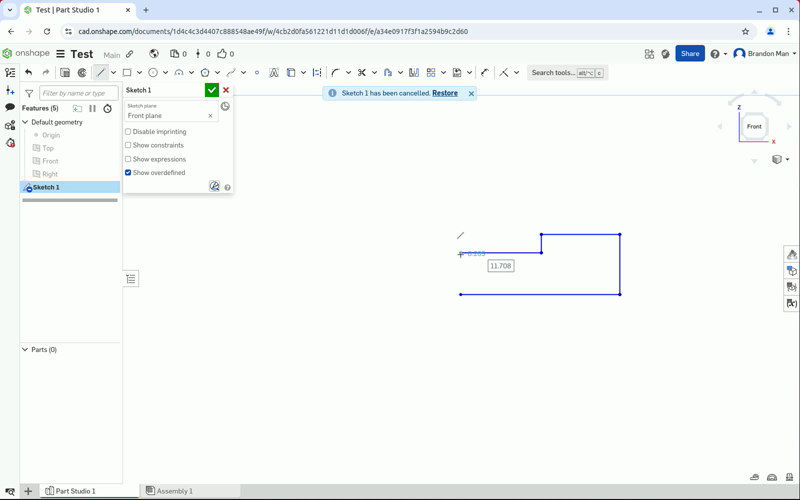
scroll(6)
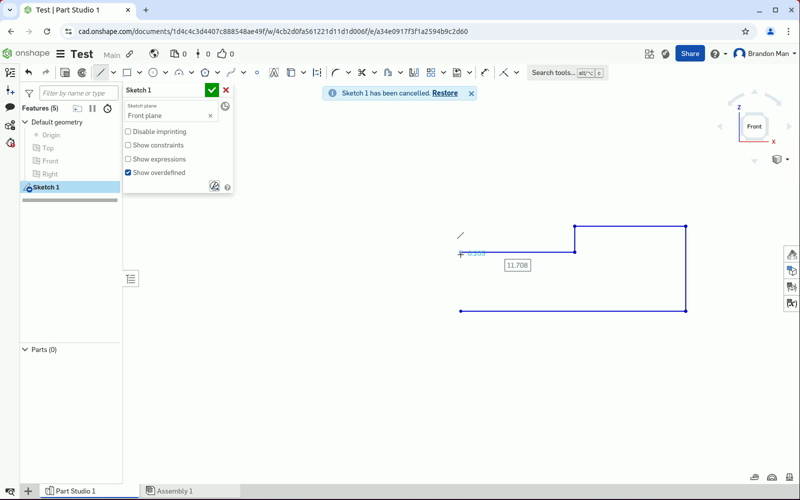
scroll(6)
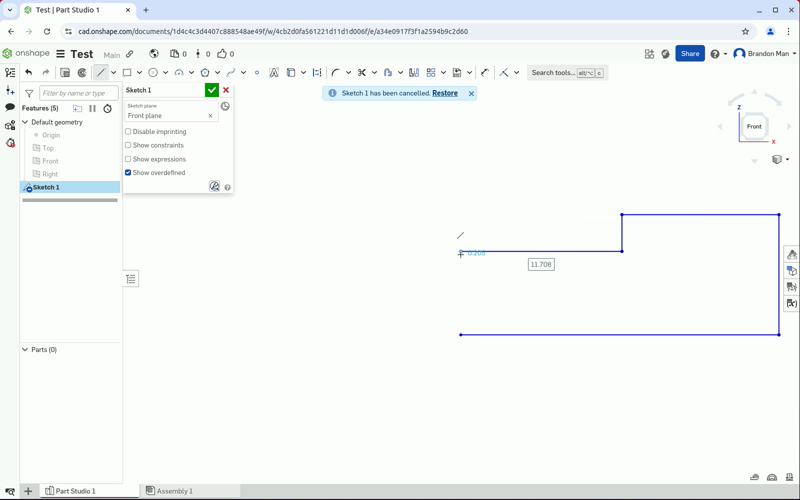
scroll(6)
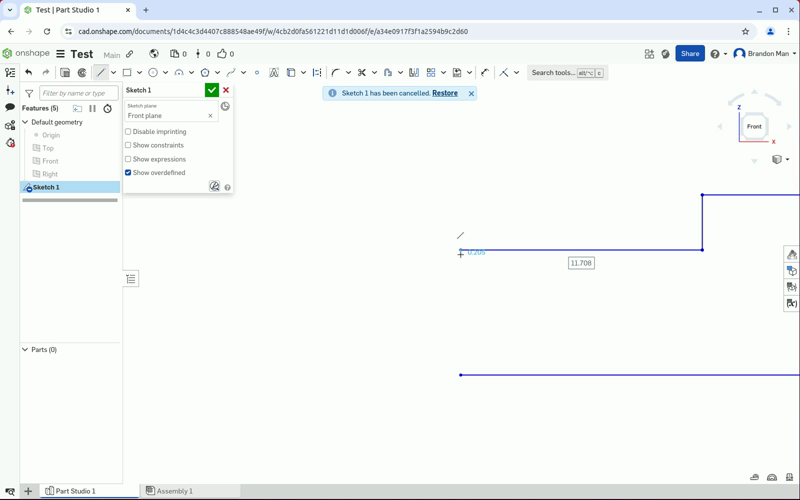
scroll(6)
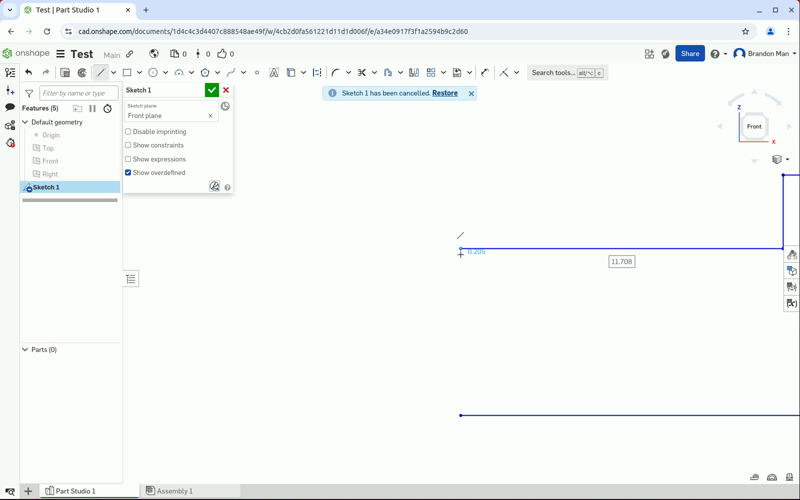
scroll(6)
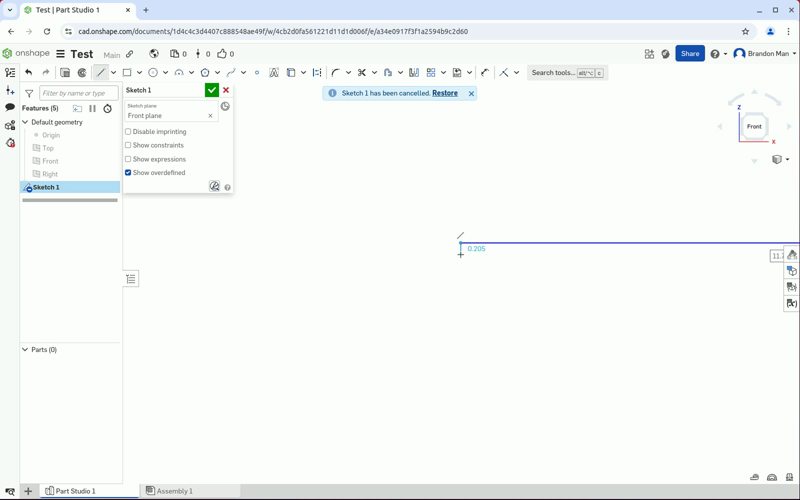
click(460, 254)
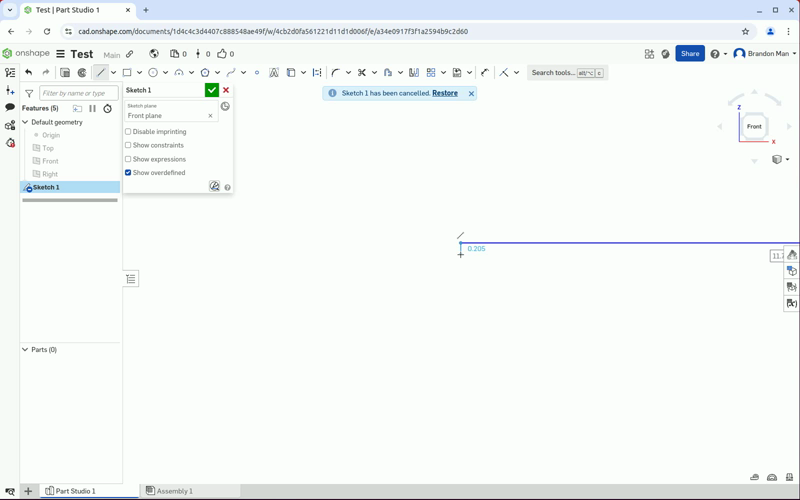
scroll(-6)
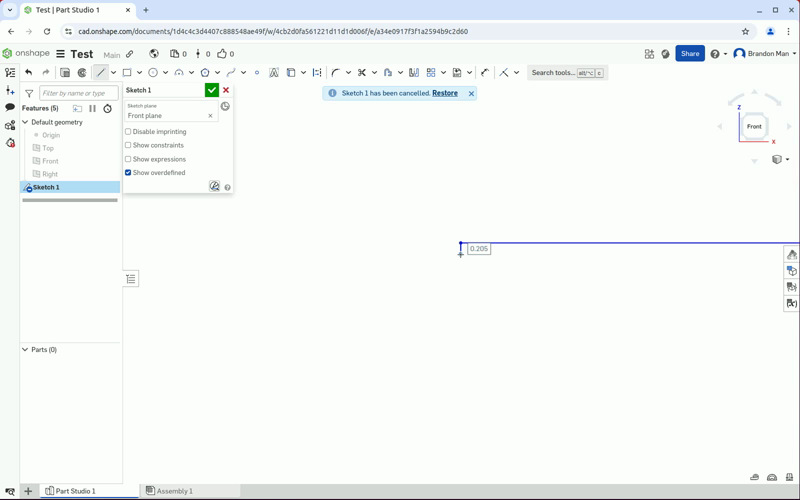
scroll(-6)
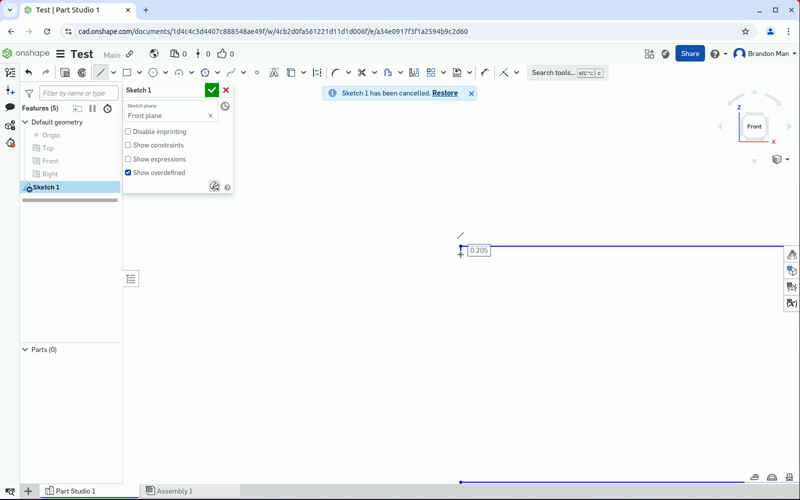
scroll(-6)
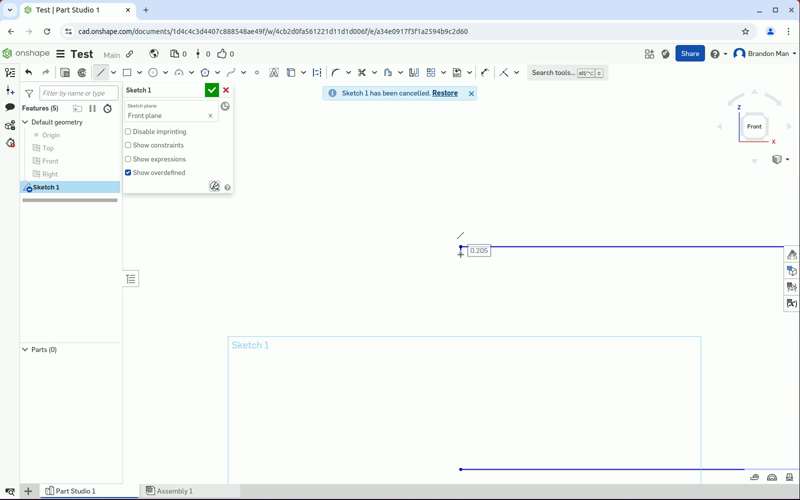
scroll(-6)
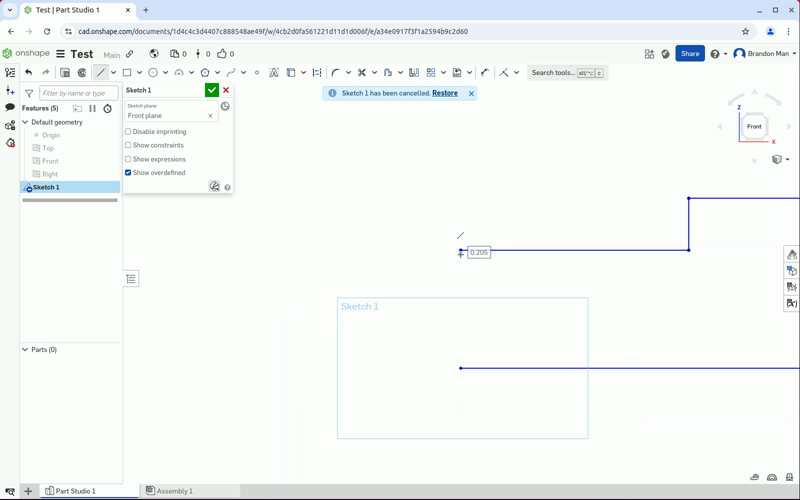
scroll(-6)
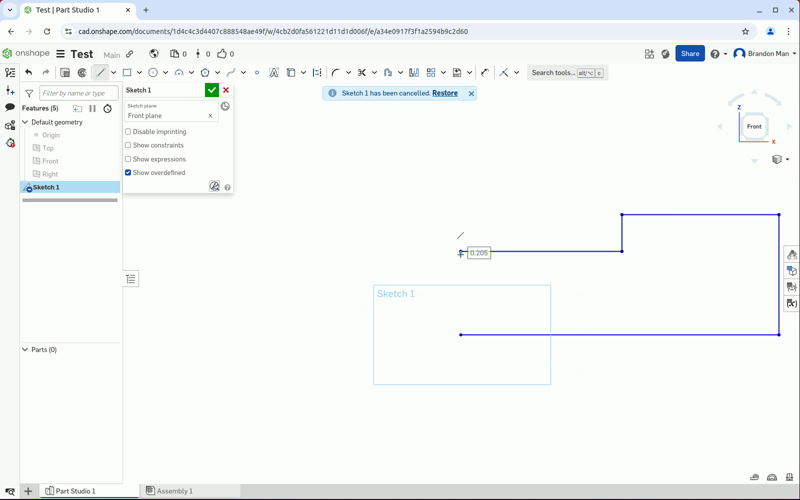
scroll(-6)
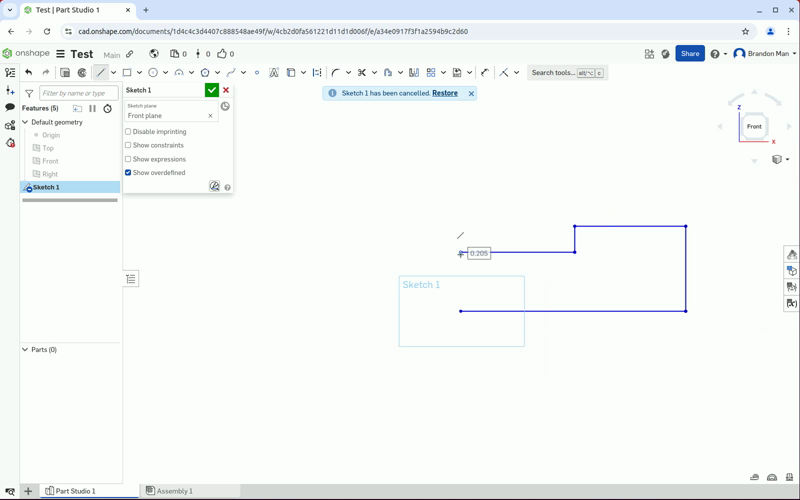
scroll(-6)
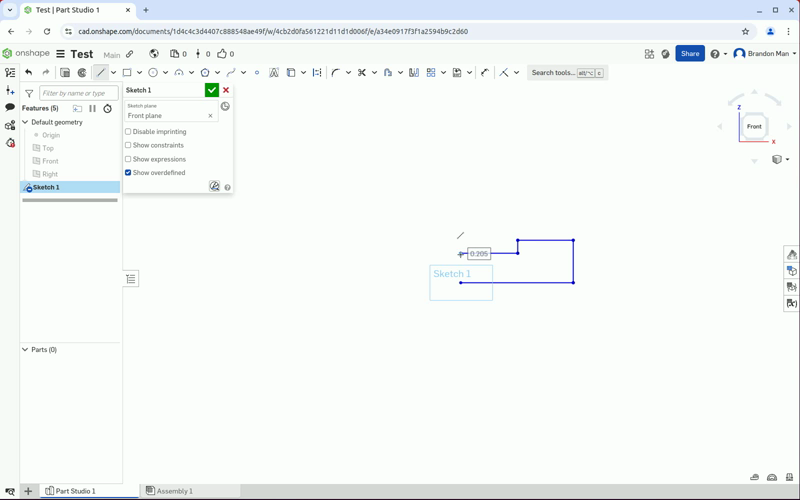
key_up(shift)
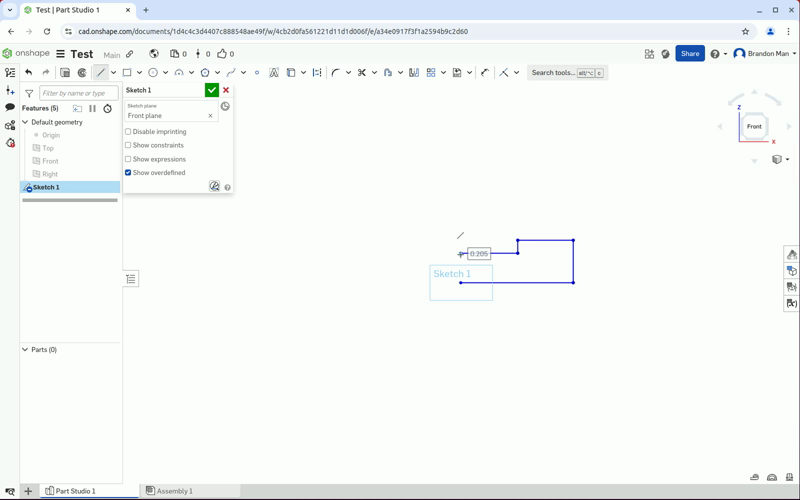
mouse_move(490, 254)
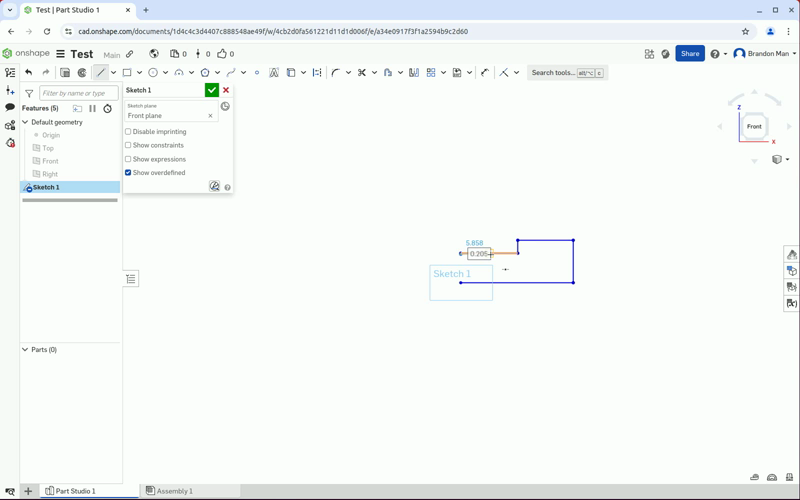
key_down(shift)
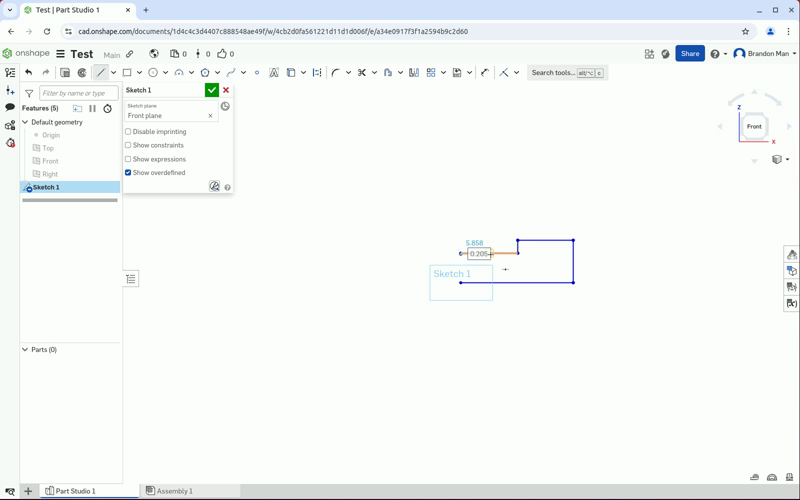
mouse_move(460, 282)
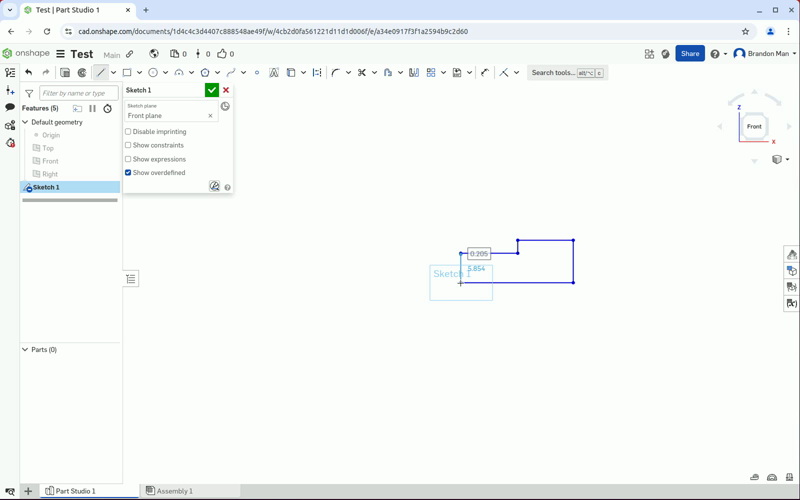
key_up(shift)
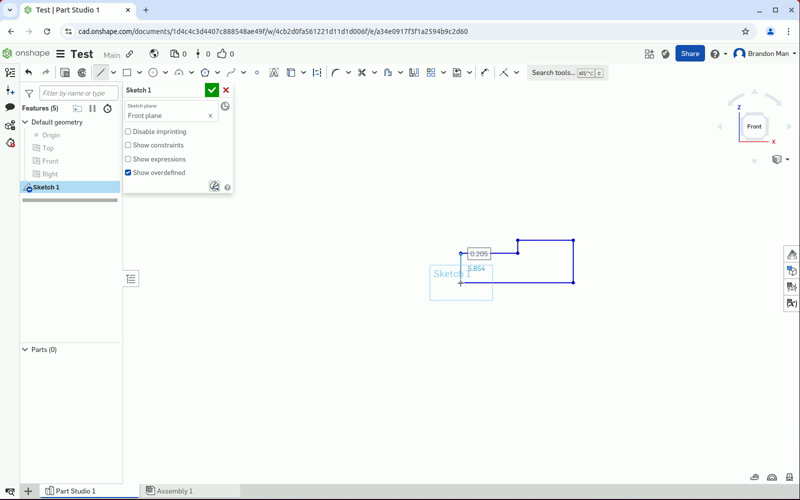
click(460, 282)
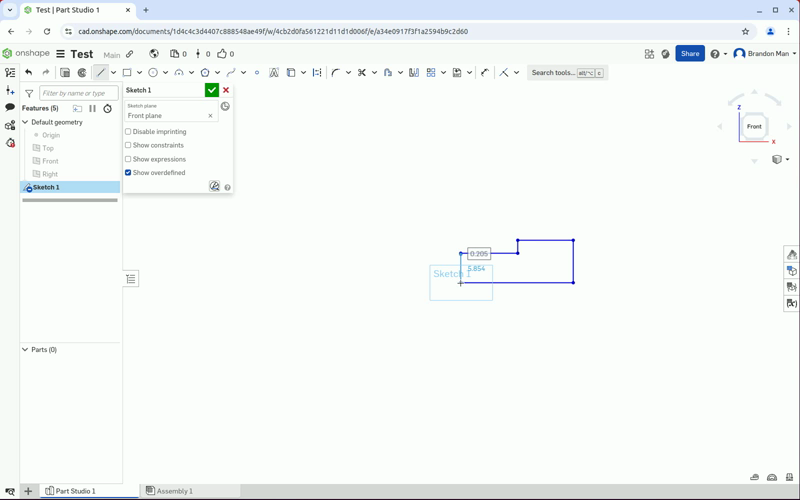
key(esc)
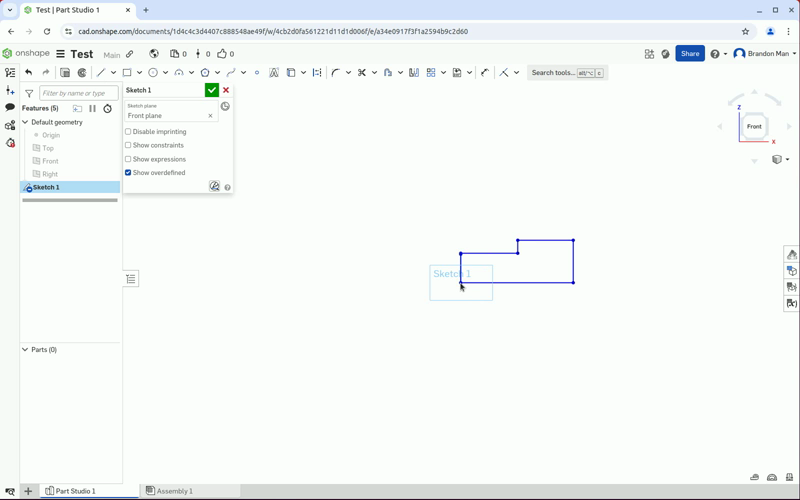
mouse_move(480, 258)
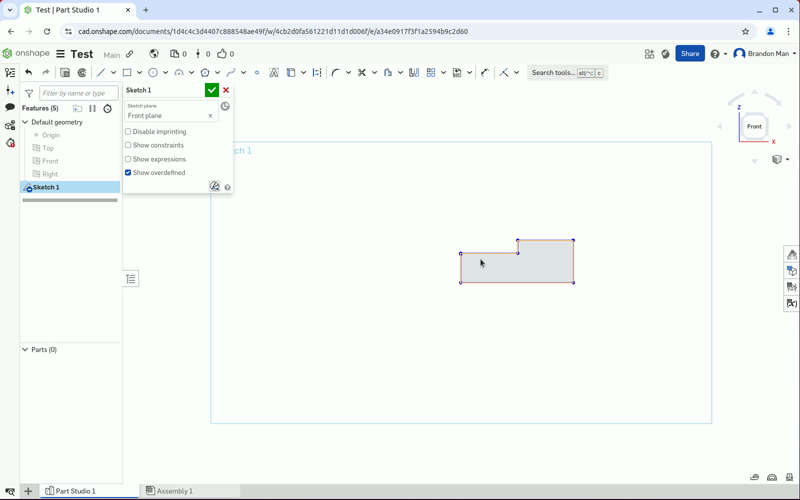
click(480, 258)
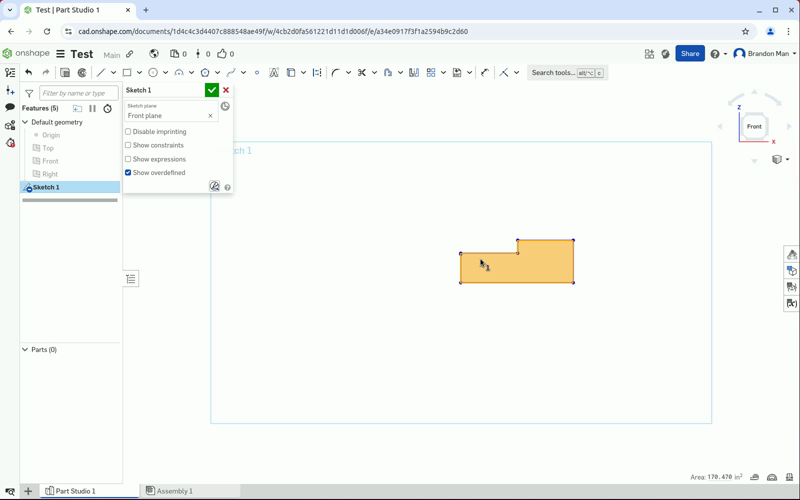
mouse_move(73, 352)
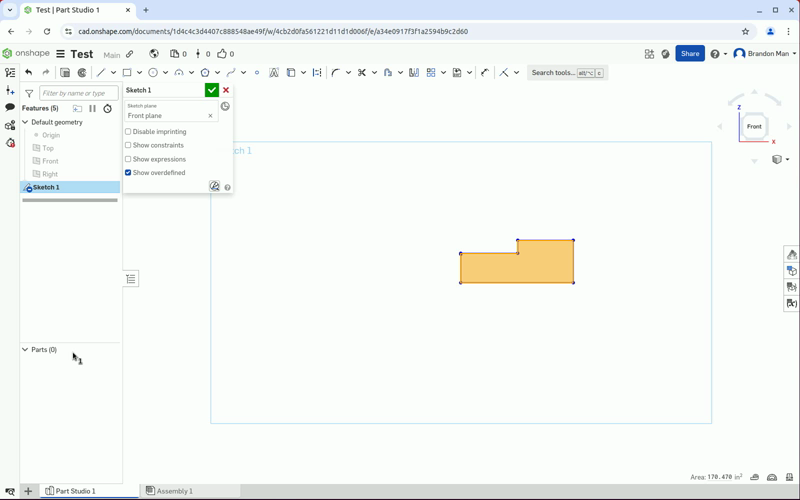
key(shift+y)
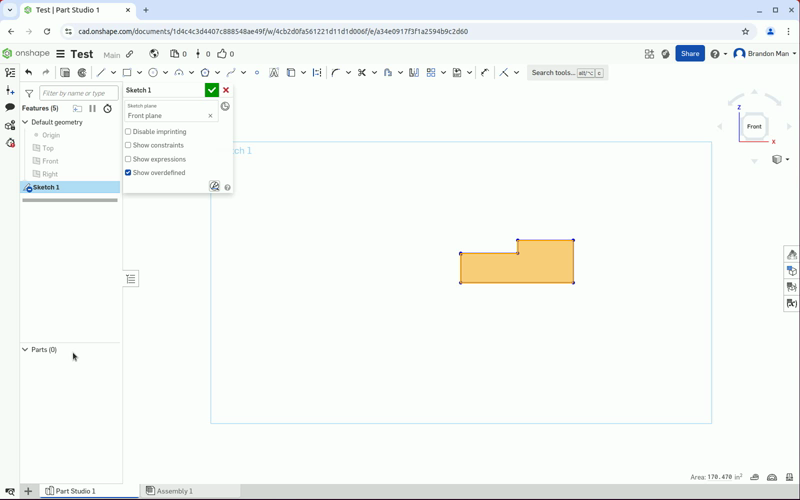
key(shift+e)
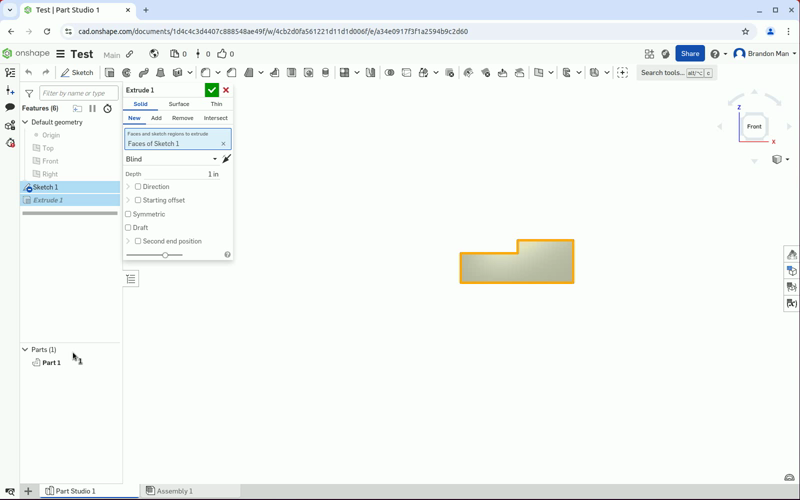
mouse_move(143, 106)
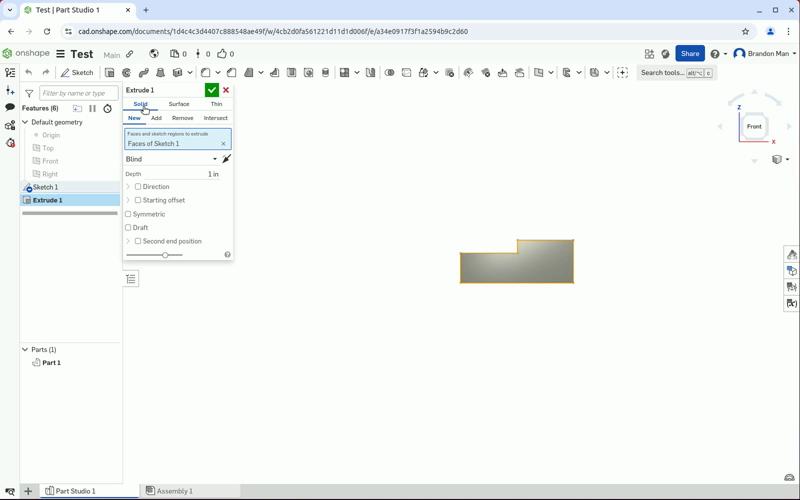
click(143, 106)
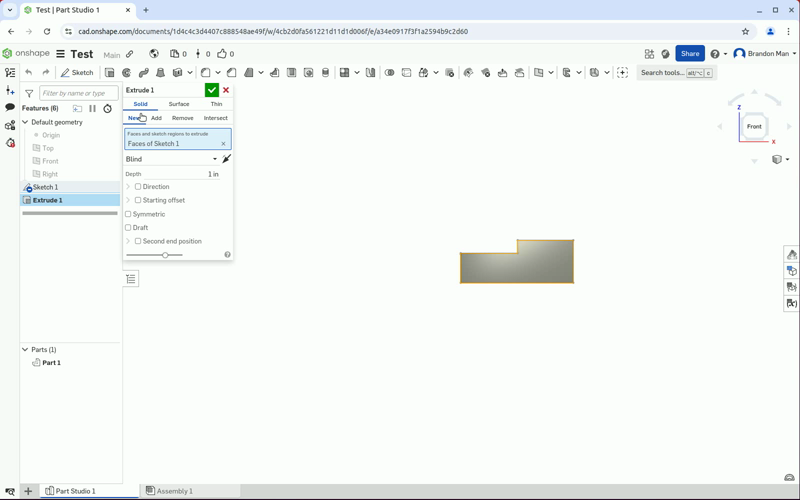
mouse_move(137, 120)
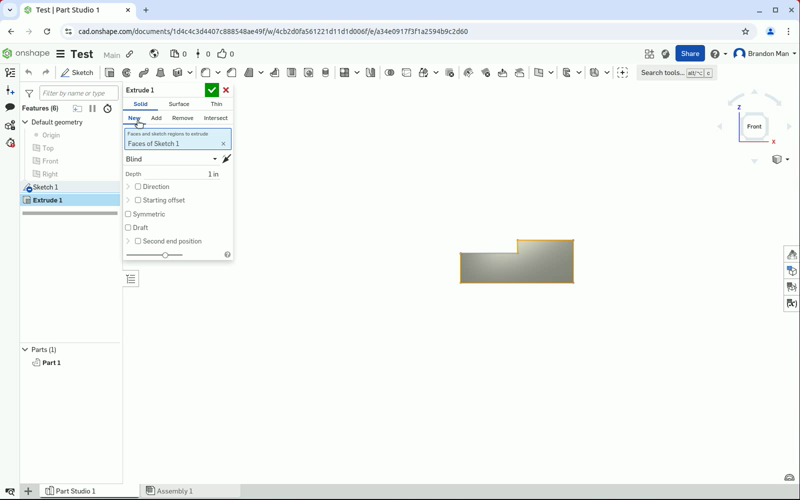
click(137, 120)
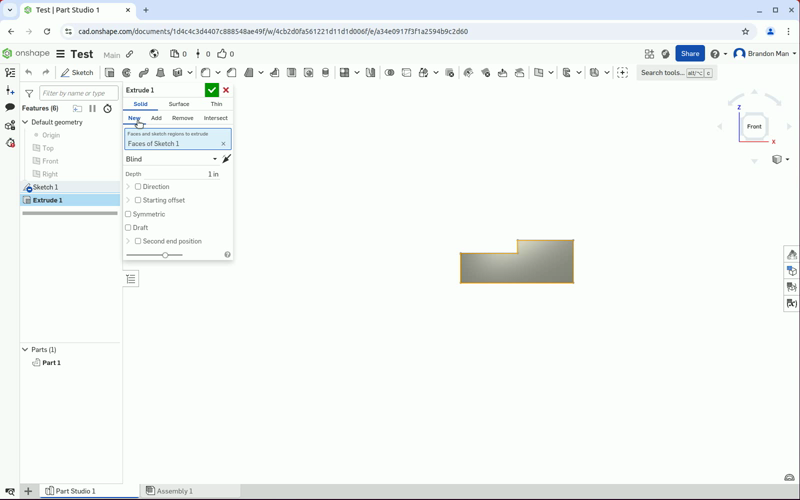
key(tab, 4)
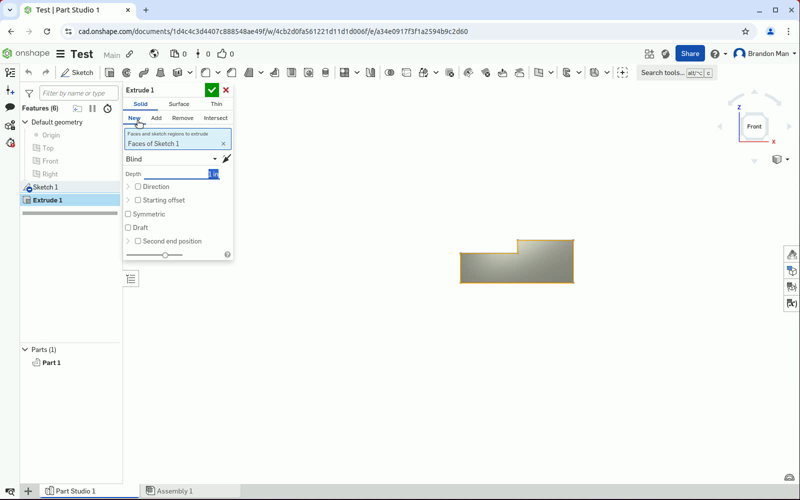
text(16.128)
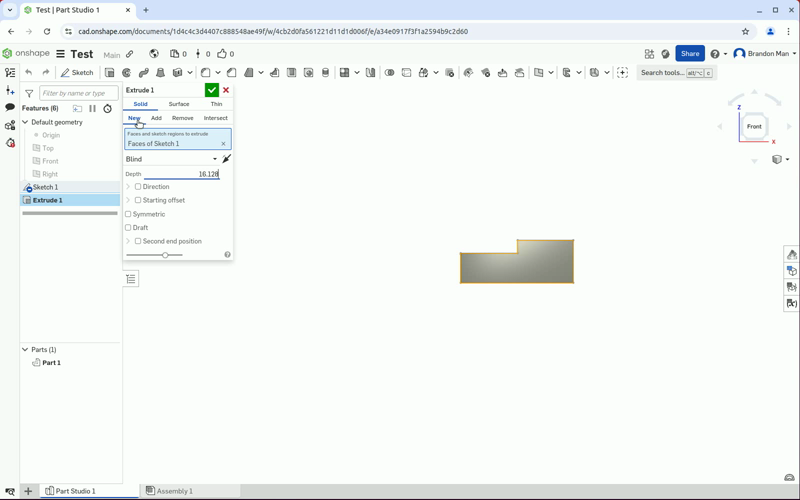
key(enter)
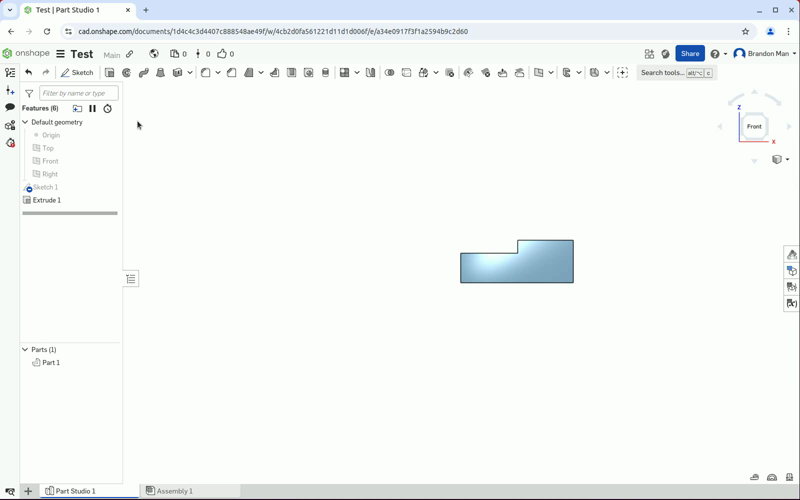
key(shift+h)
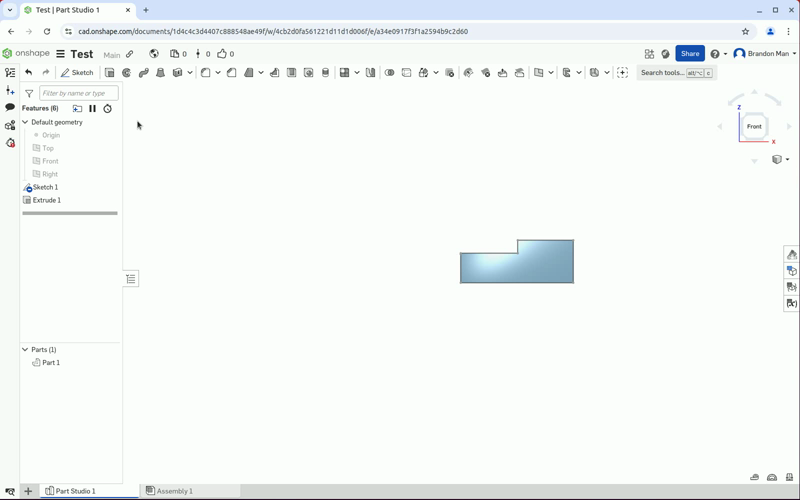
key(shift+h)
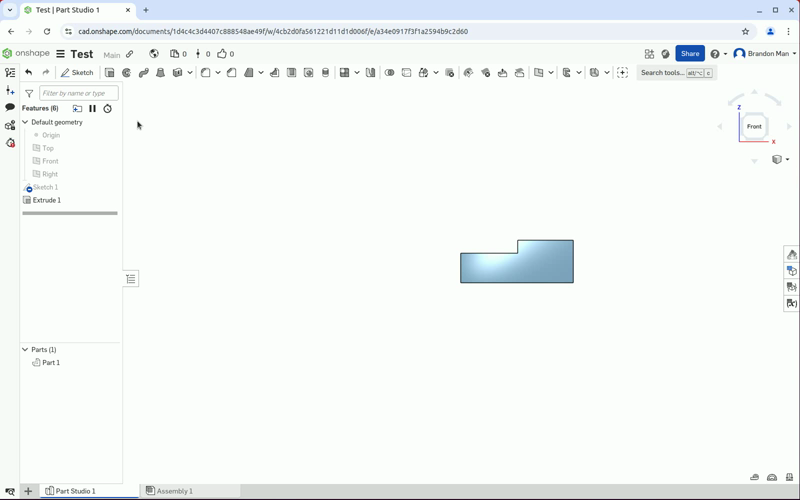
mouse_move(73, 189)
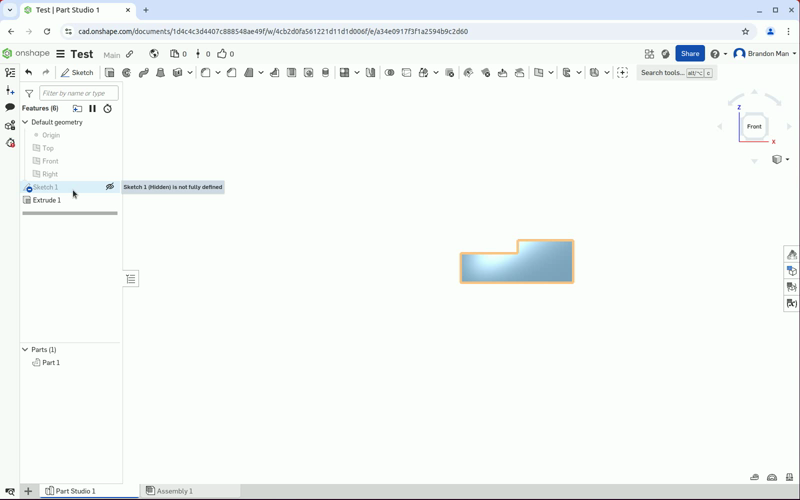
click(73, 189)
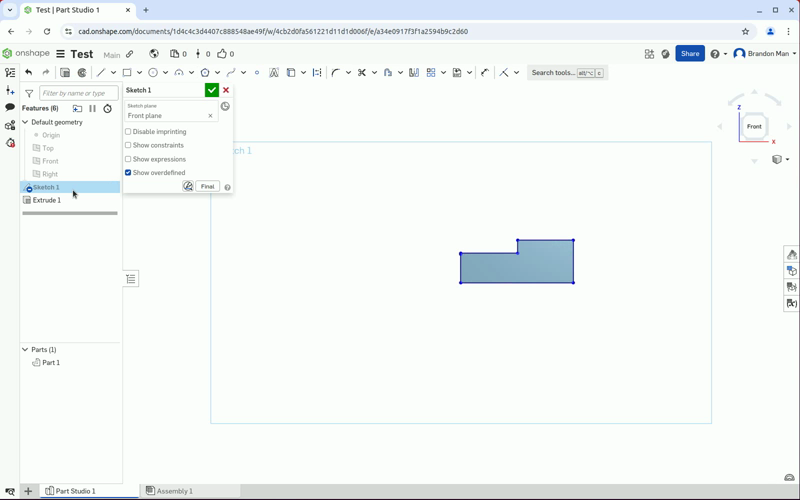
mouse_move(229, 92)
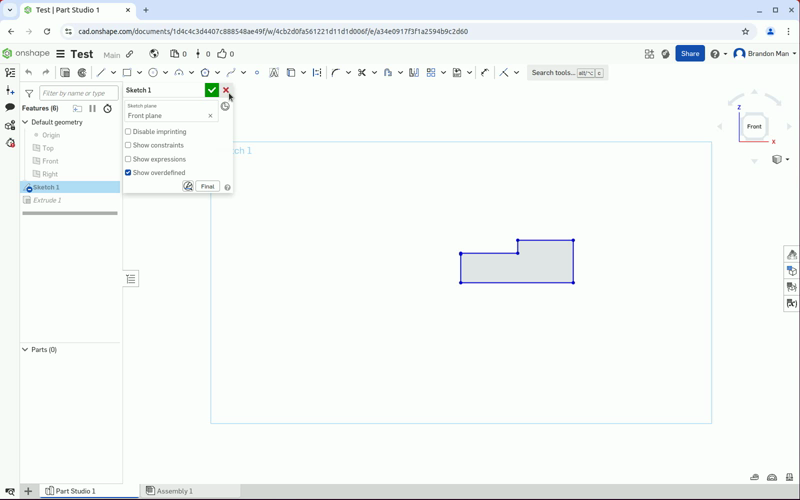
click(229, 92)
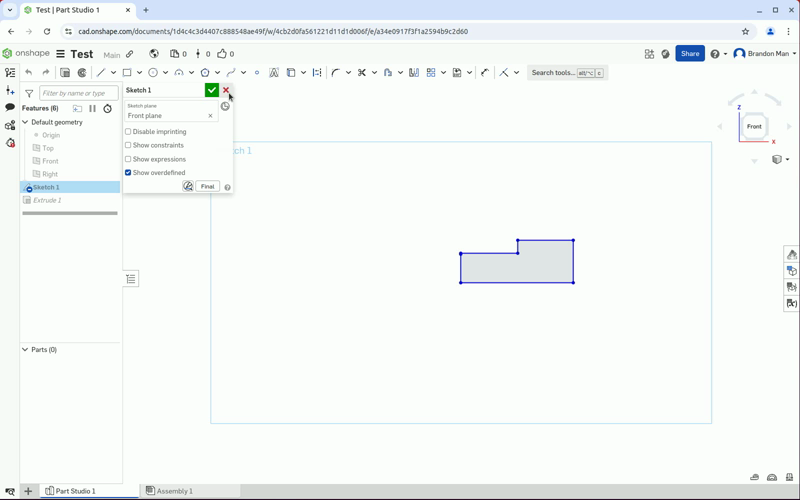
key(shift+s)
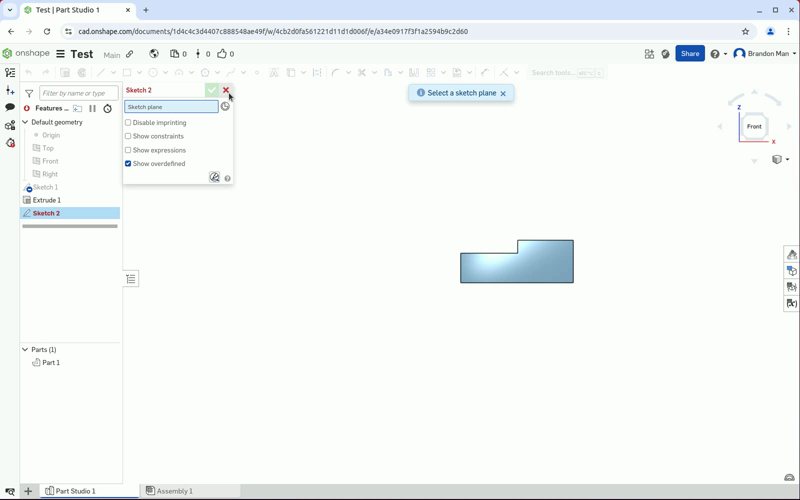
mouse_move(73, 163)
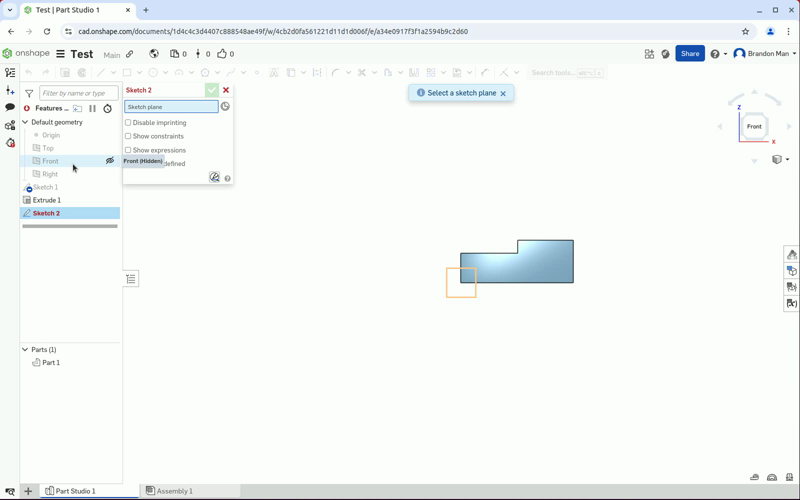
click(73, 163)
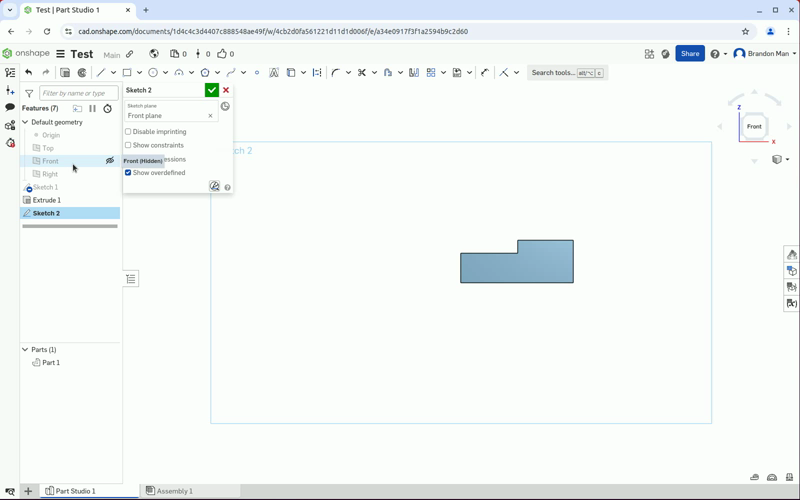
mouse_move(73, 352)
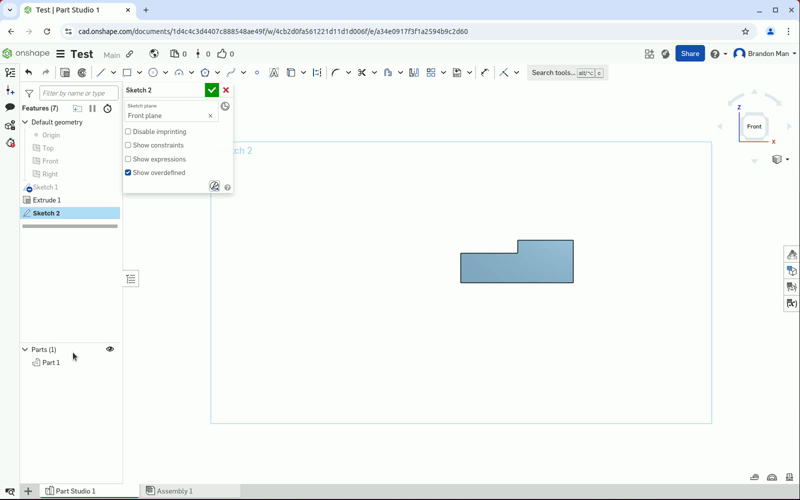
key(y)
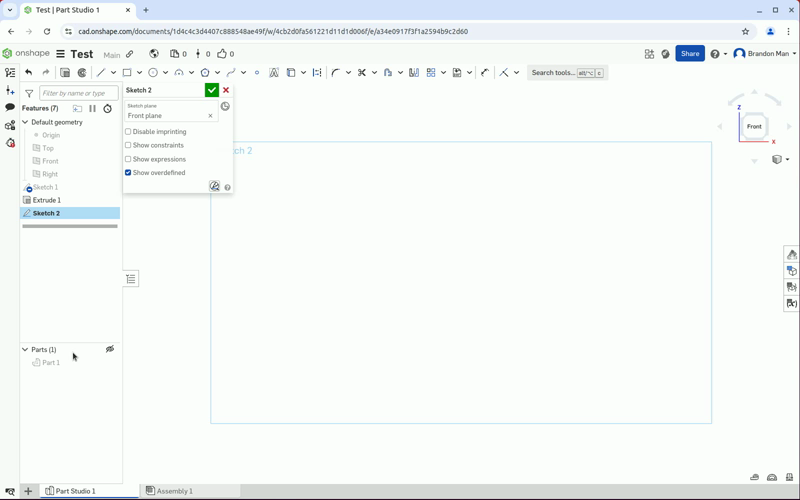
key(l)
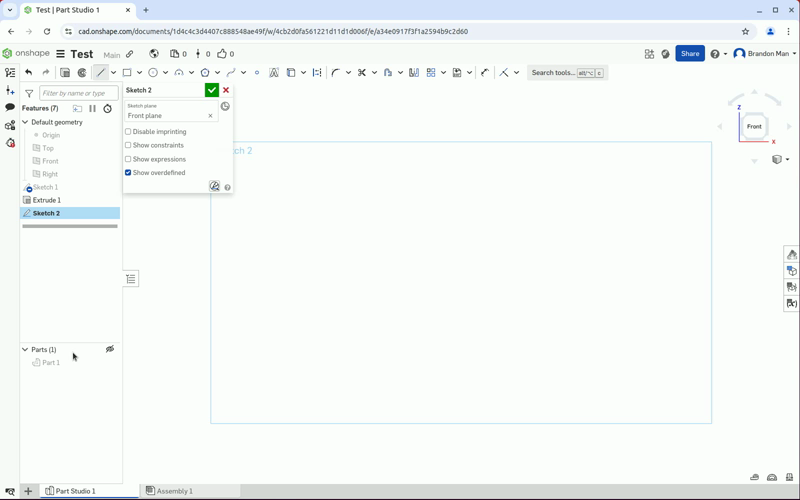
key_down(shift)
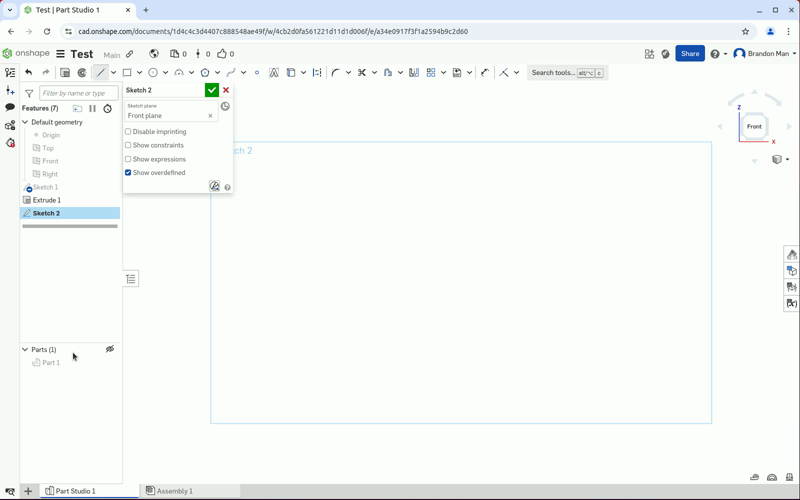
mouse_move(516, 240)
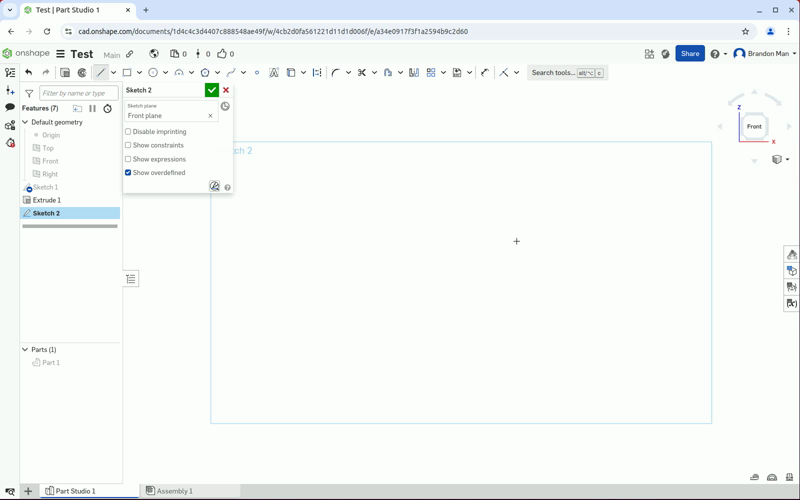
click(516, 240)
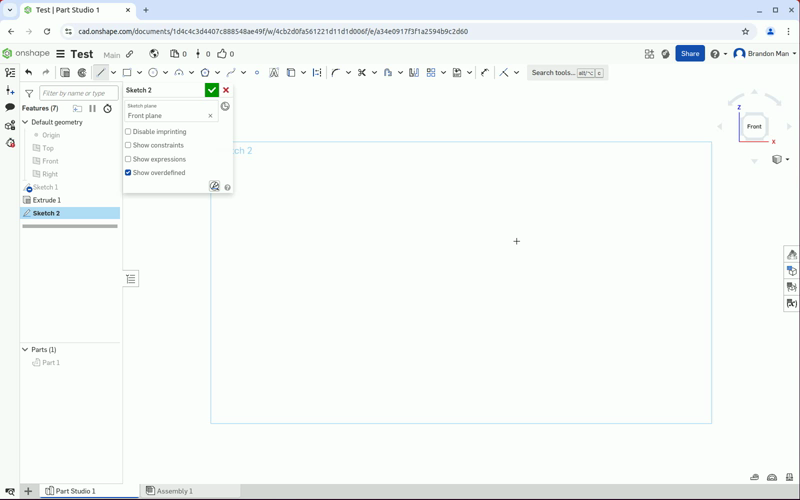
key_up(shift)
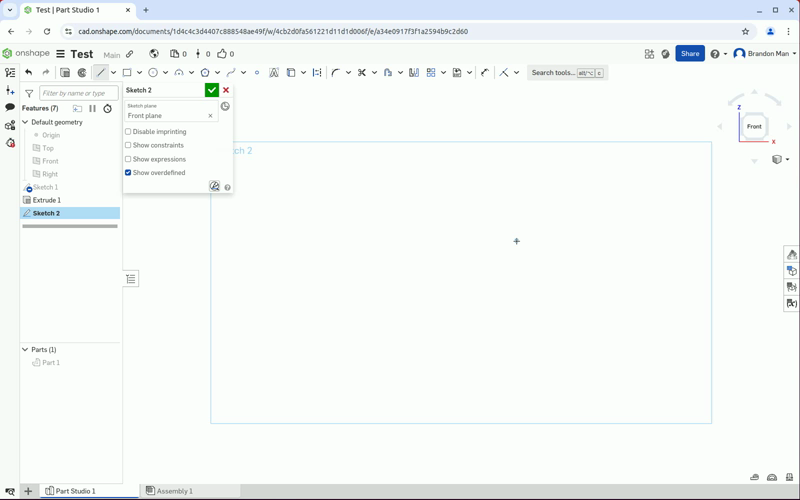
key_down(shift)
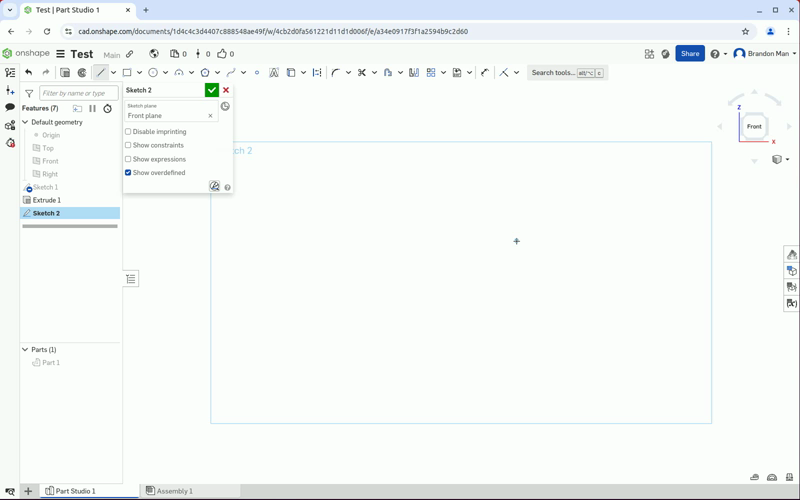
mouse_move(546, 240)
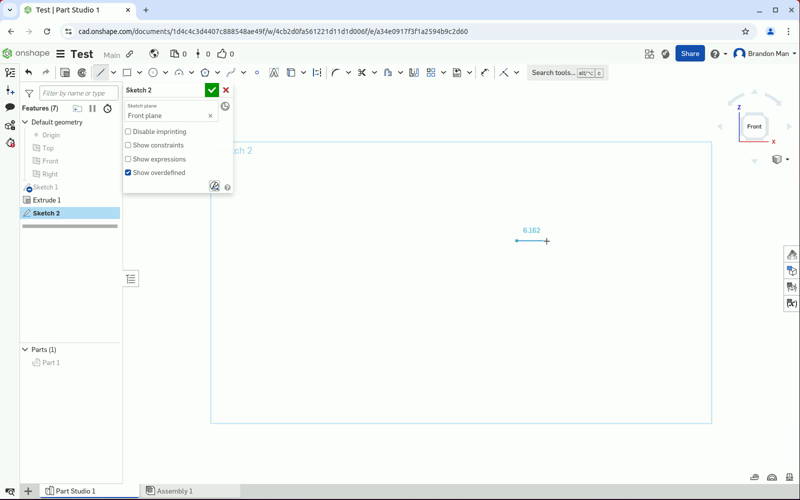
mouse_move(573, 240)
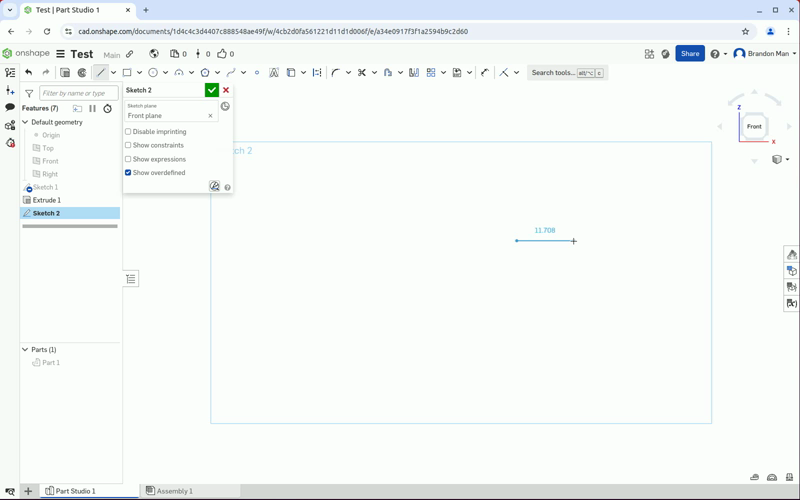
click(573, 240)
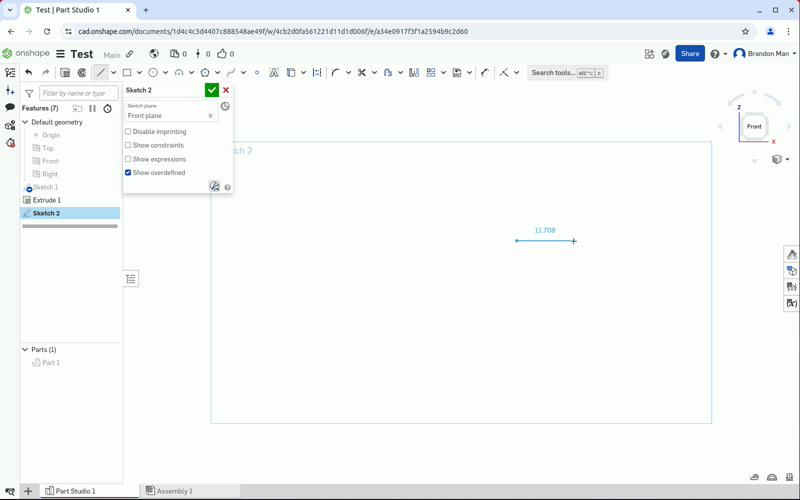
key_up(shift)
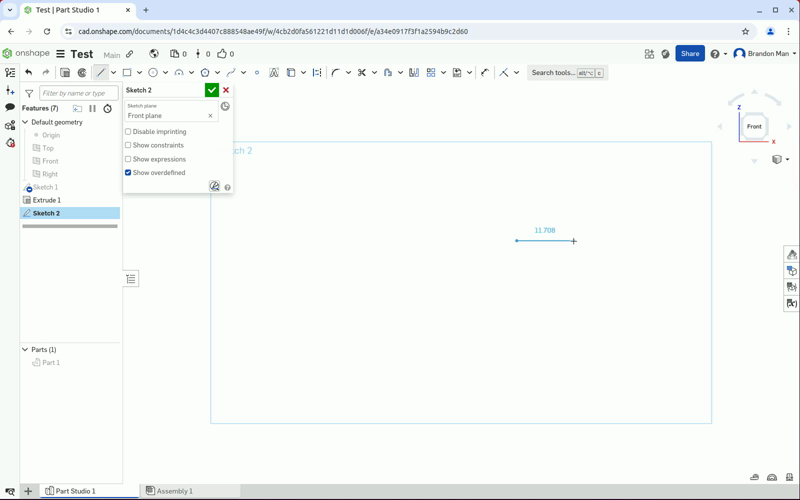
key_down(shift)
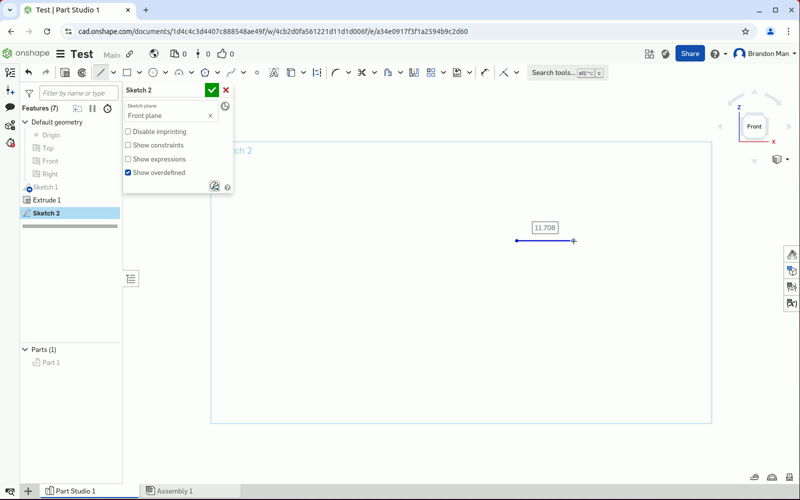
mouse_move(589, 240)
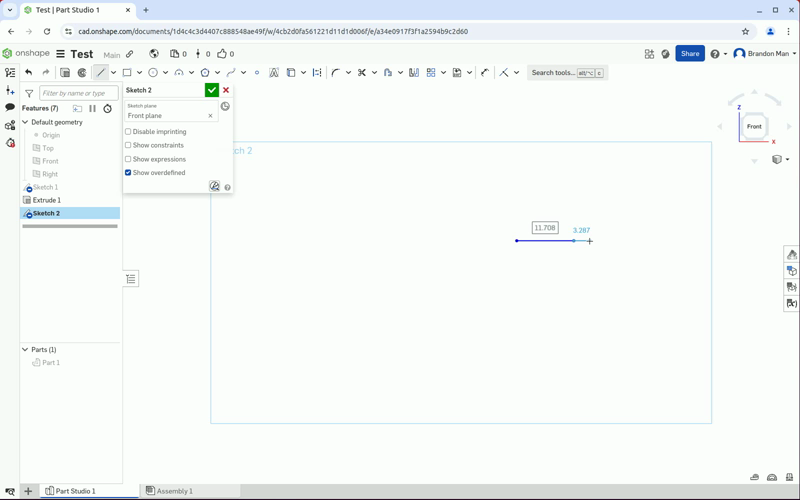
mouse_move(573, 227)
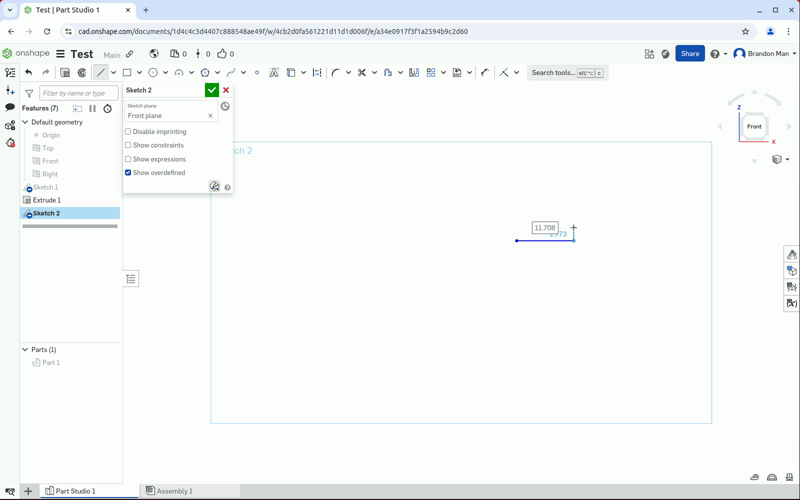
click(573, 227)
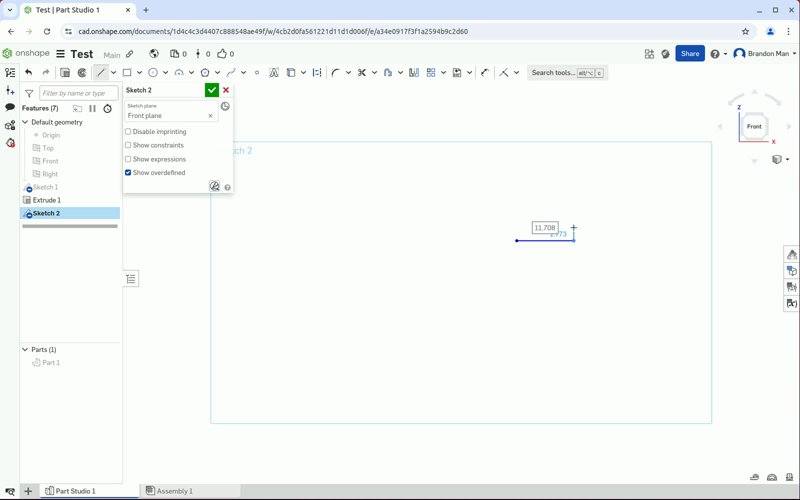
key_up(shift)
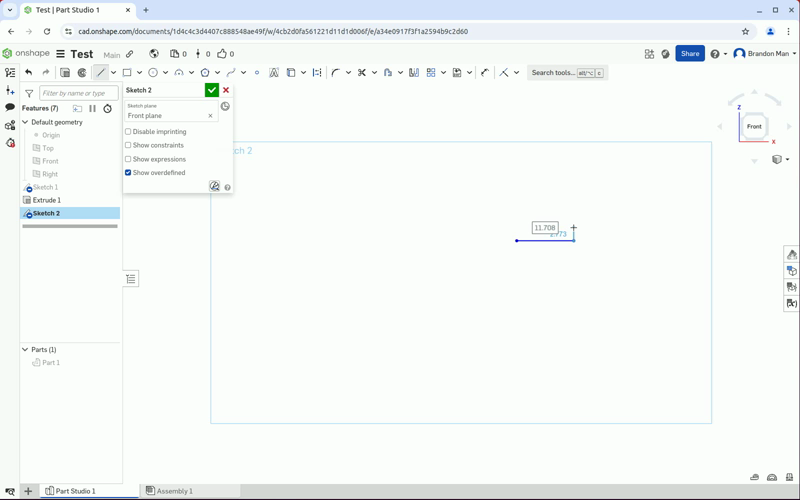
key_down(shift)
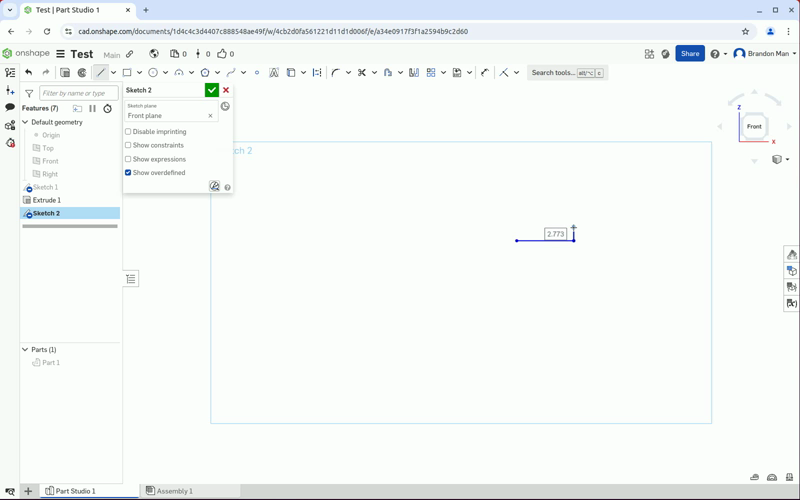
mouse_move(589, 227)
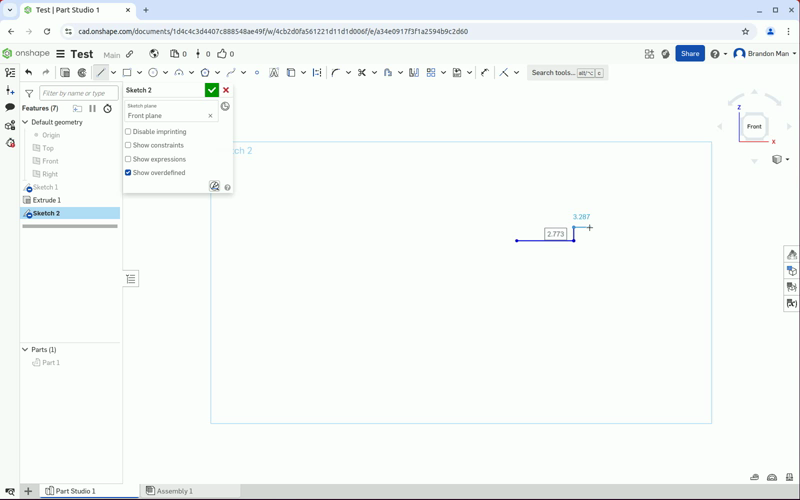
mouse_move(516, 227)
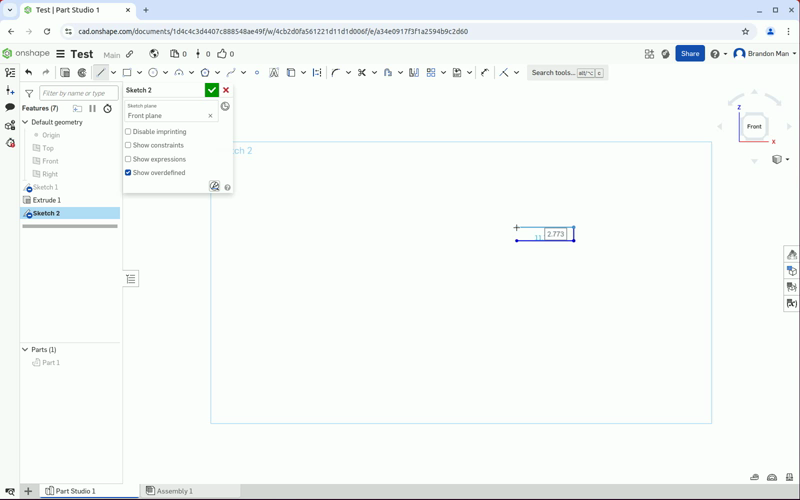
click(516, 227)
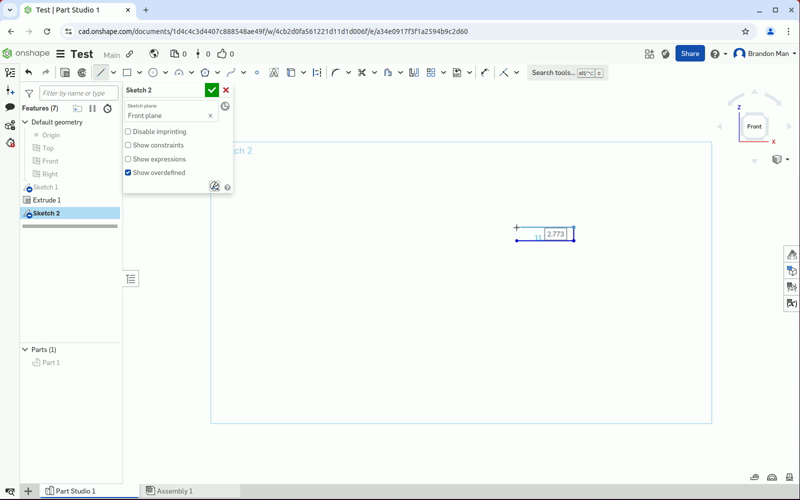
key_up(shift)
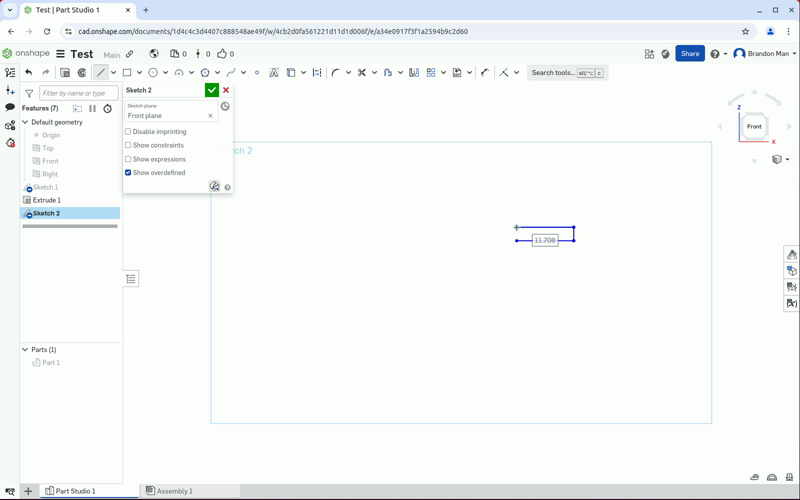
mouse_move(546, 227)
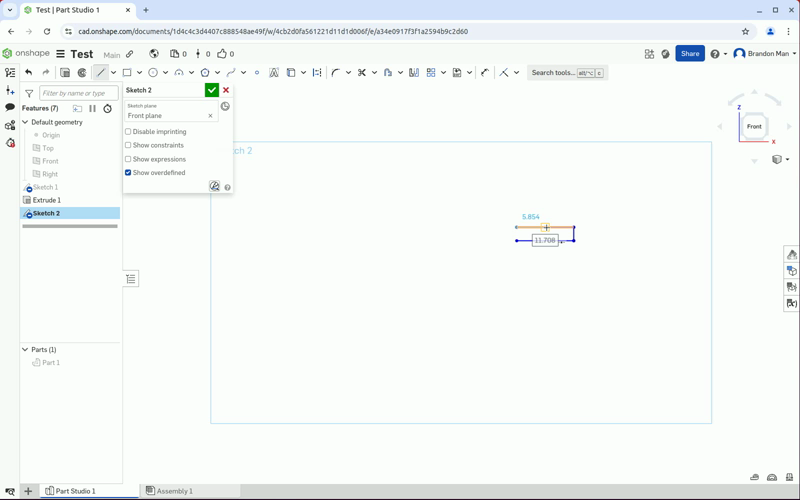
key_down(shift)
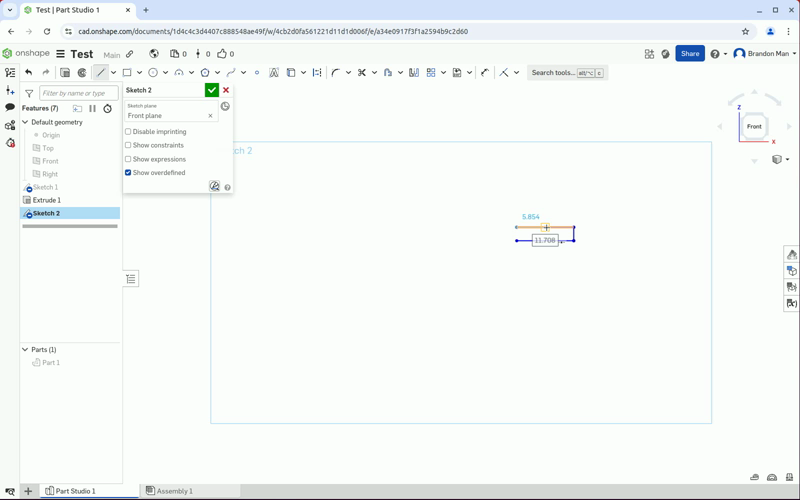
mouse_move(516, 240)
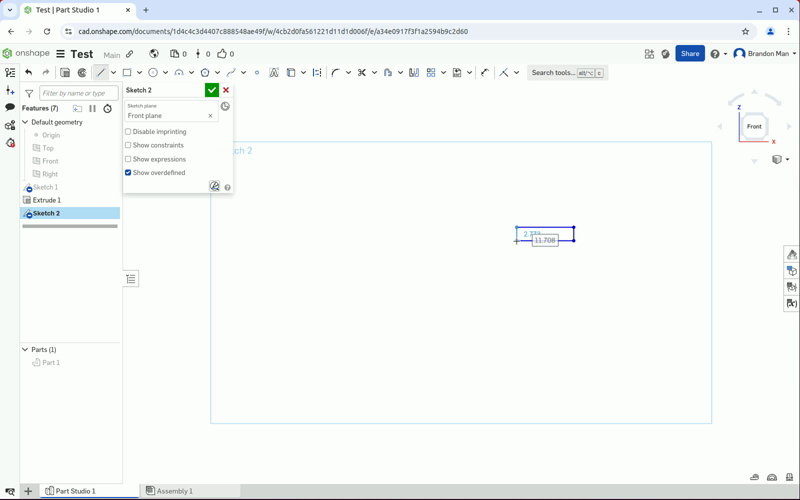
key_up(shift)
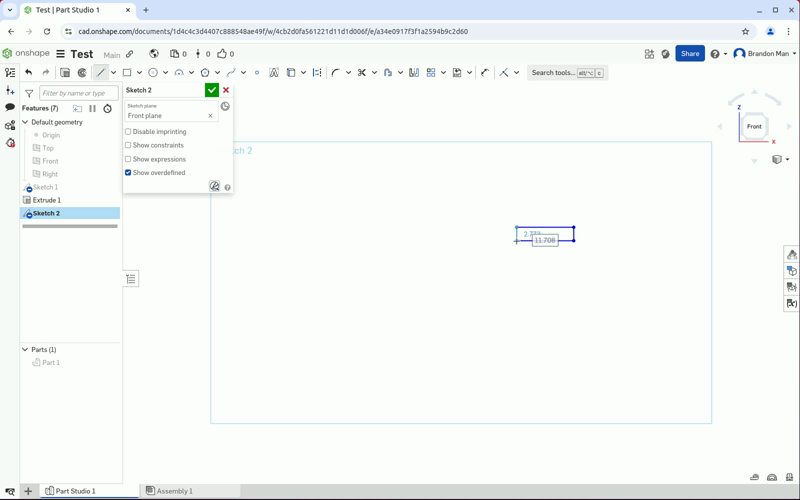
click(516, 240)
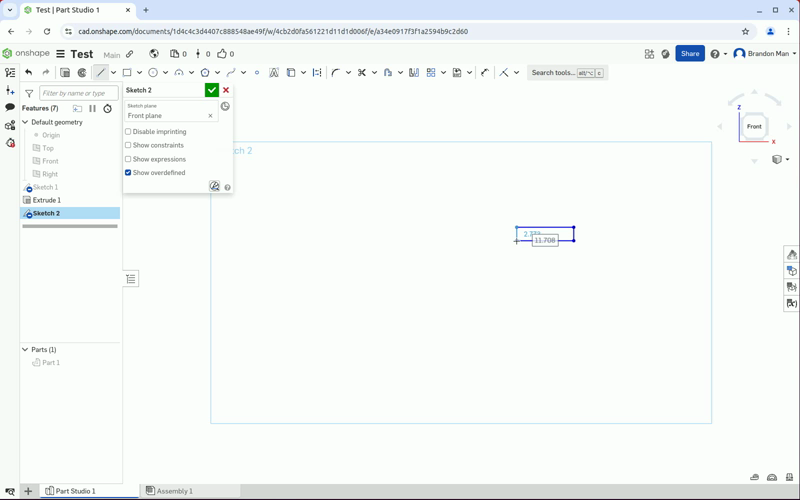
key(esc)
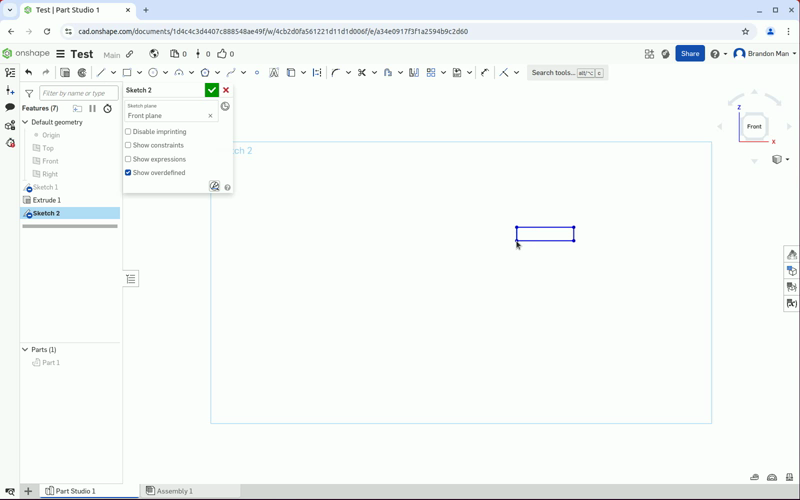
mouse_move(517, 232)
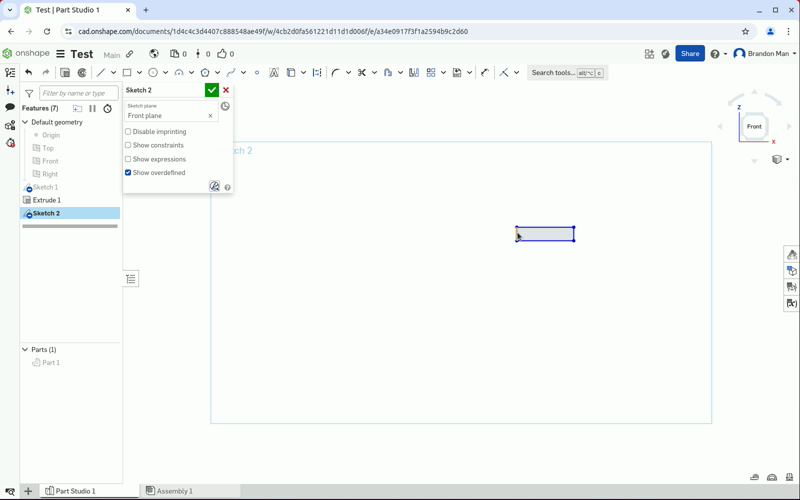
scroll(6)
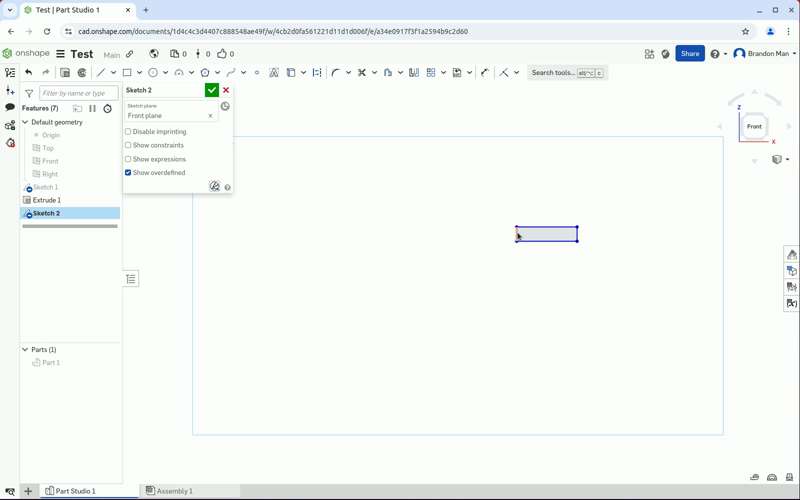
scroll(6)
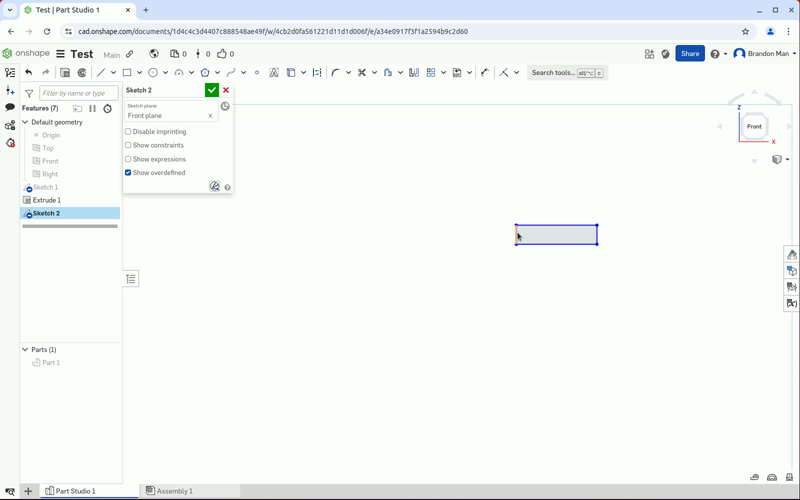
scroll(6)
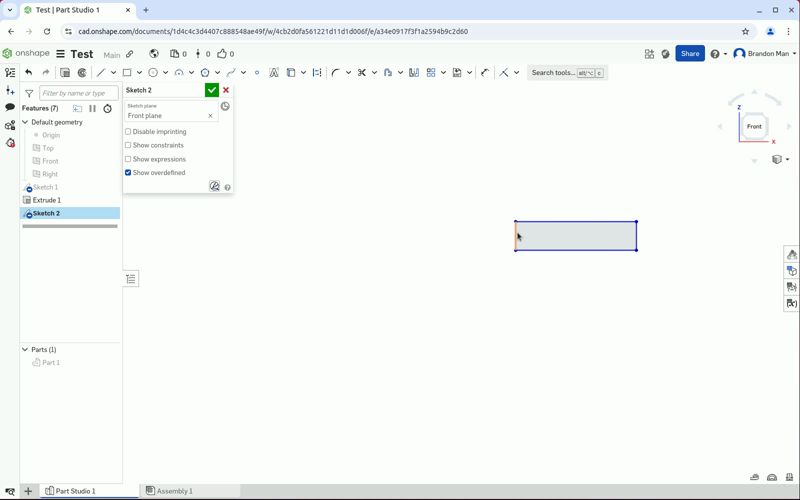
scroll(6)
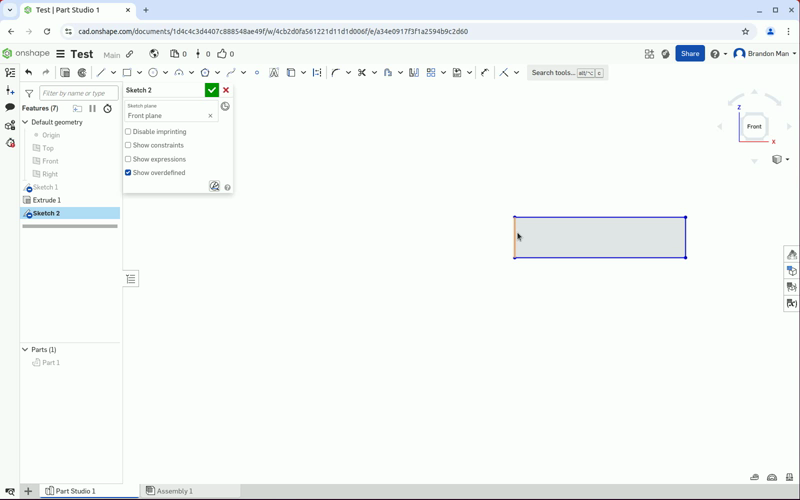
scroll(6)
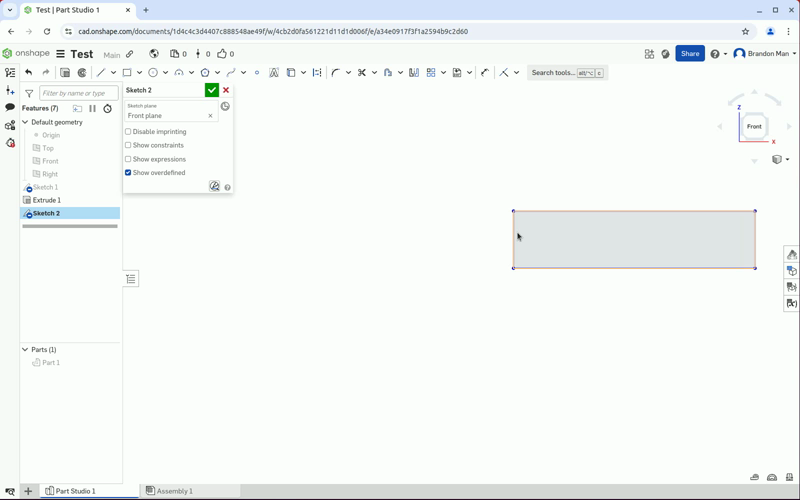
scroll(6)
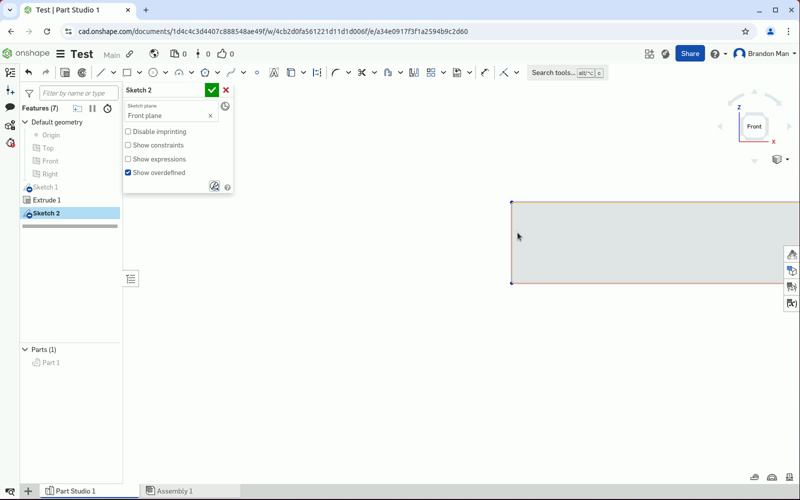
scroll(6)
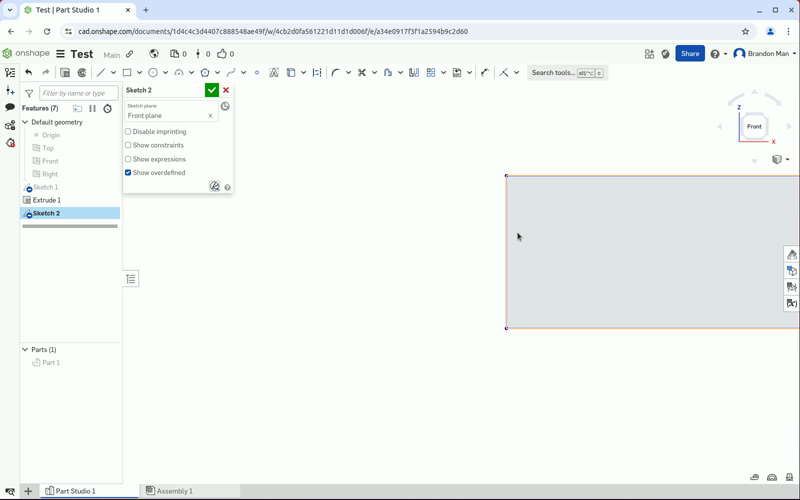
click(517, 232)
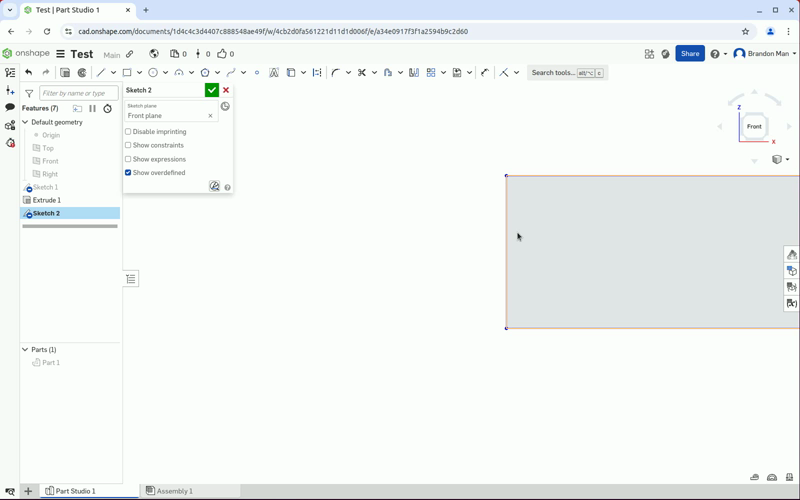
scroll(-6)
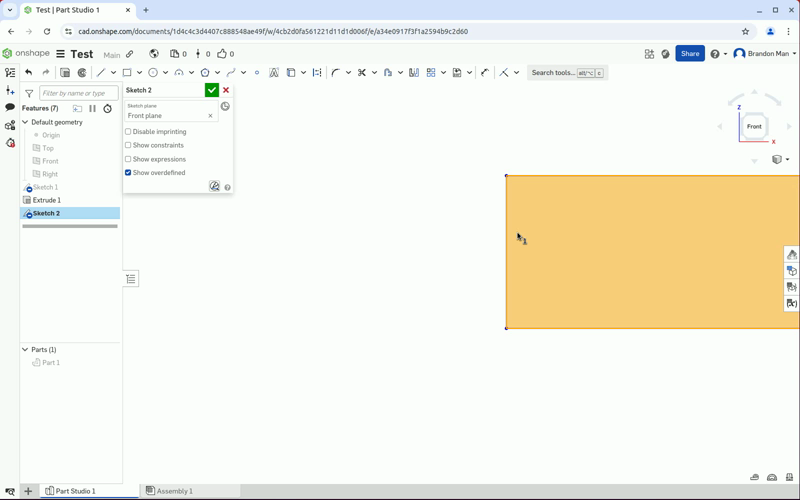
scroll(-6)
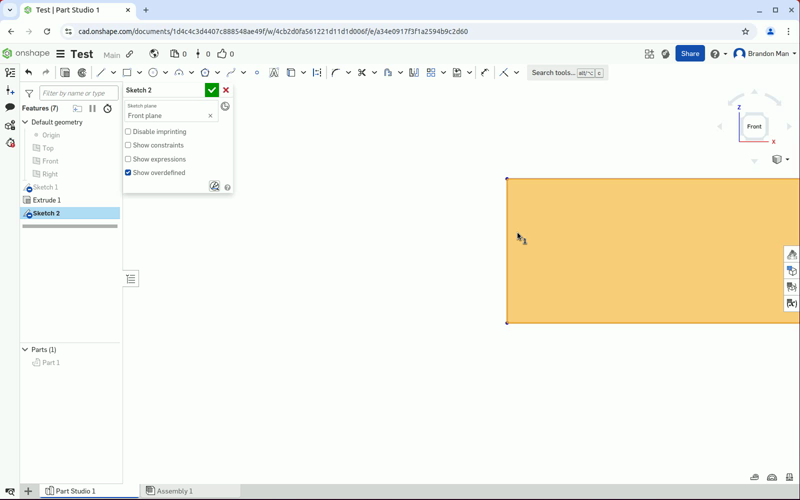
scroll(-6)
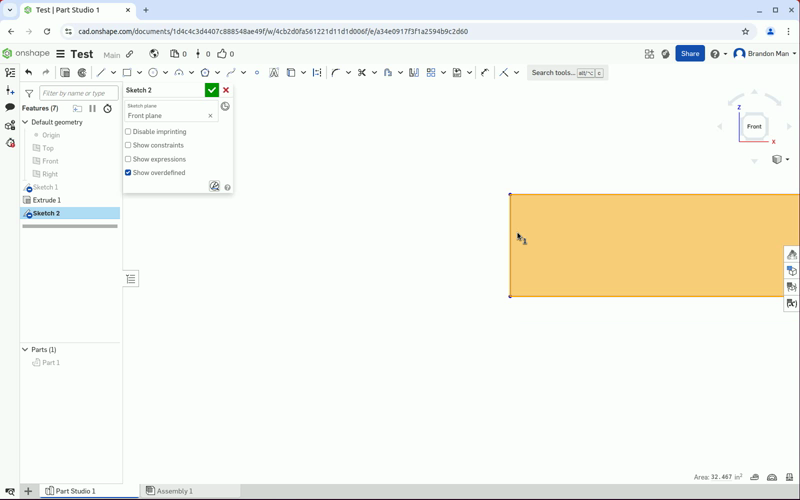
scroll(-6)
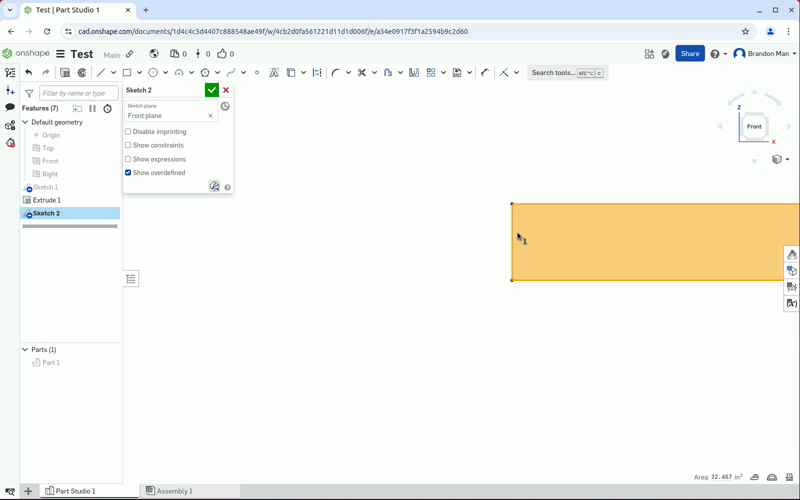
scroll(-6)
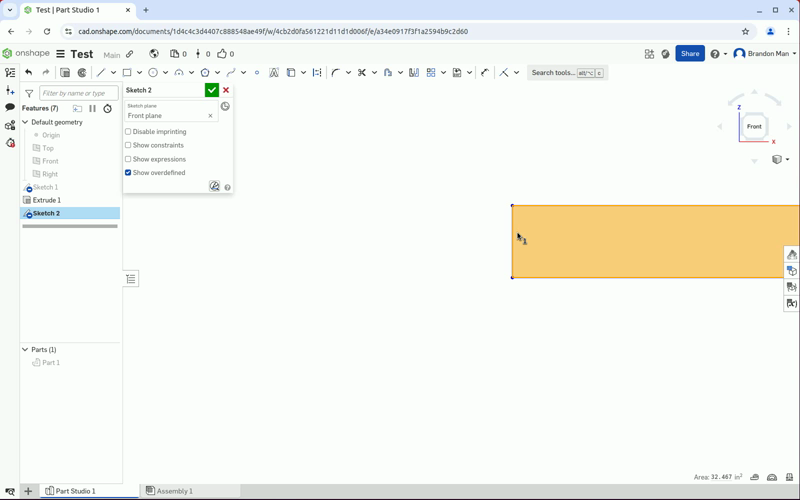
scroll(-6)
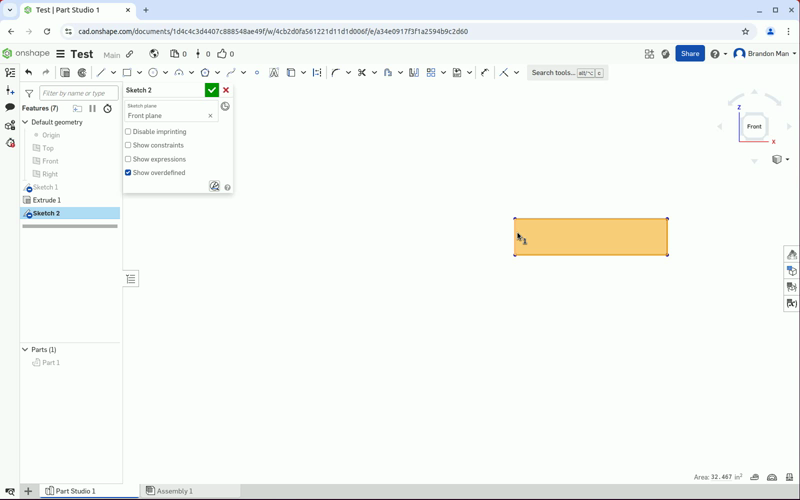
scroll(-6)
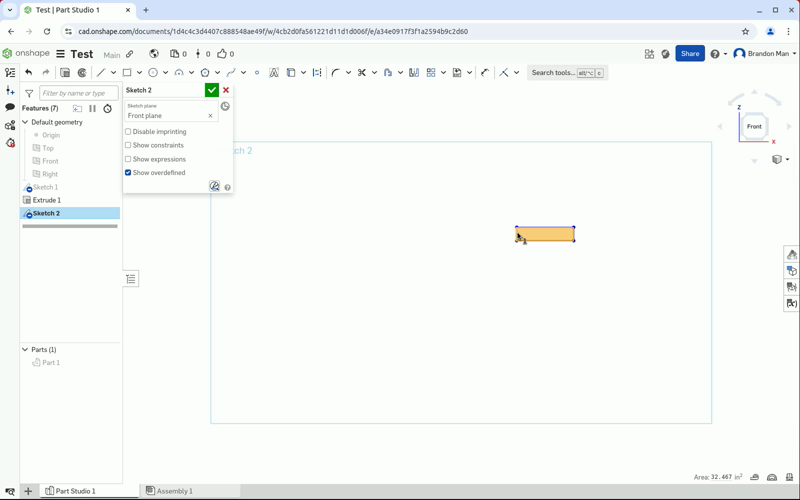
mouse_move(73, 352)
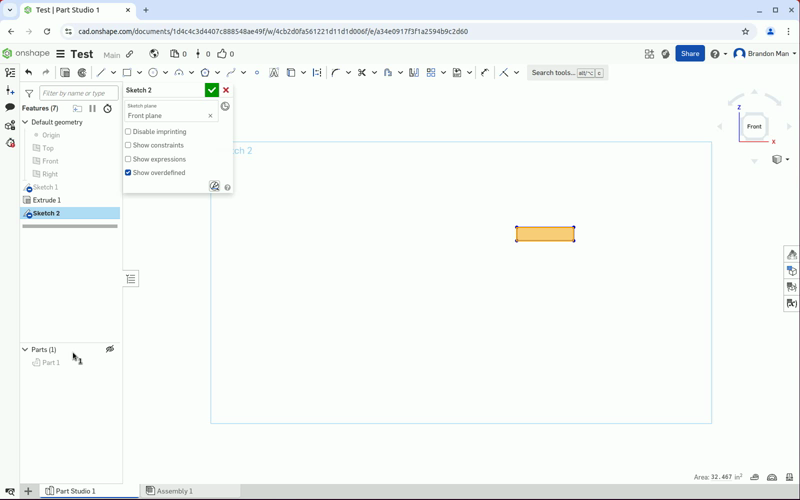
key(shift+y)
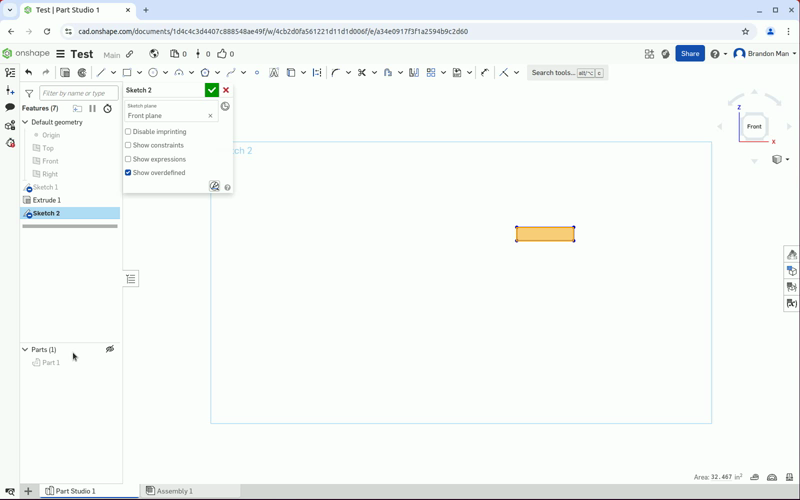
key(shift+e)
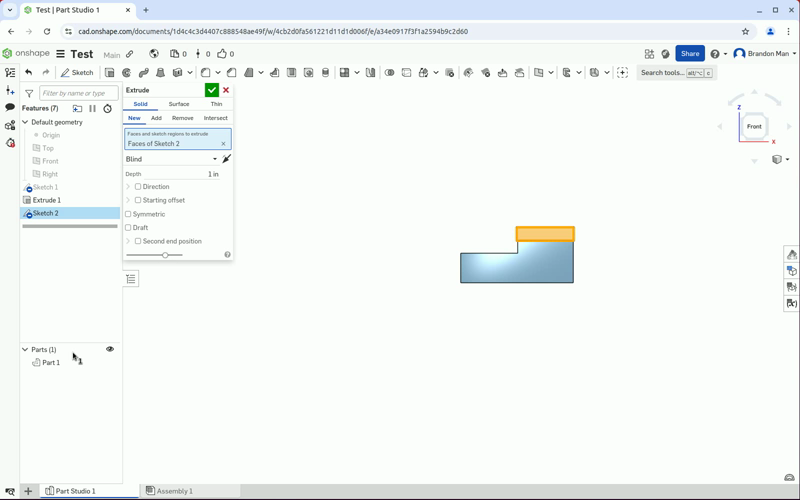
mouse_move(143, 106)
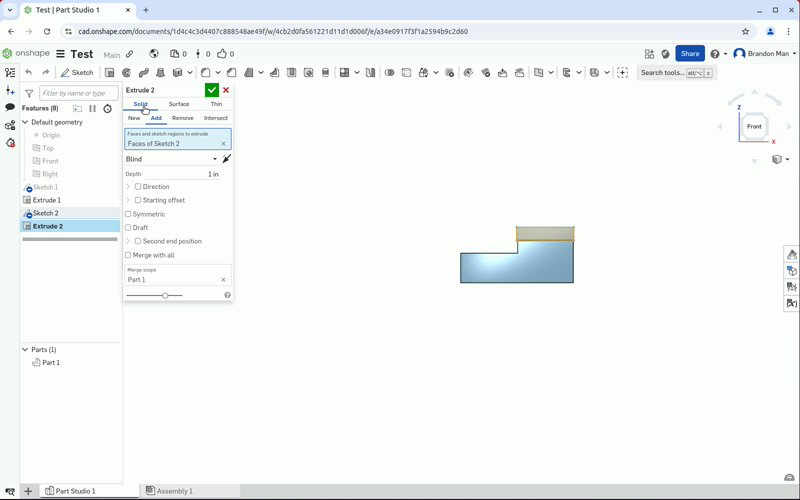
click(143, 106)
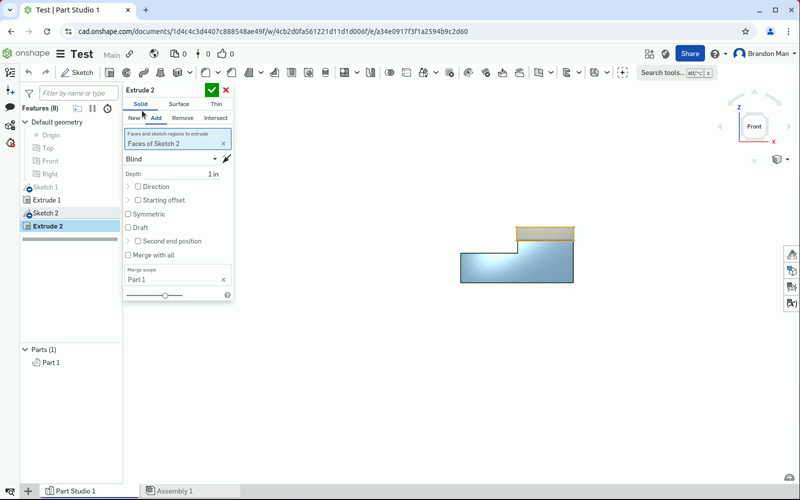
mouse_move(137, 120)
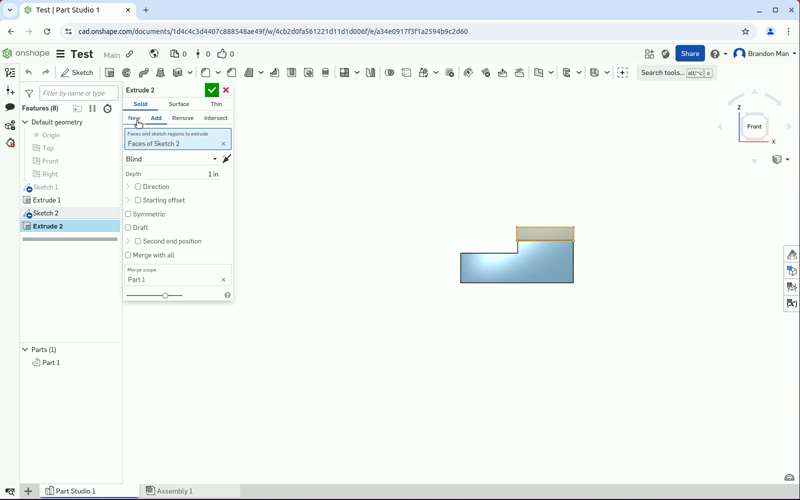
click(137, 120)
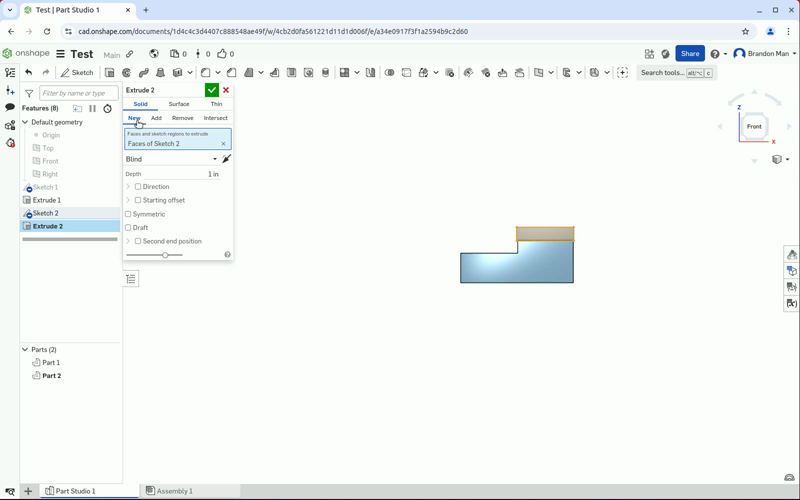
key(tab, 4)
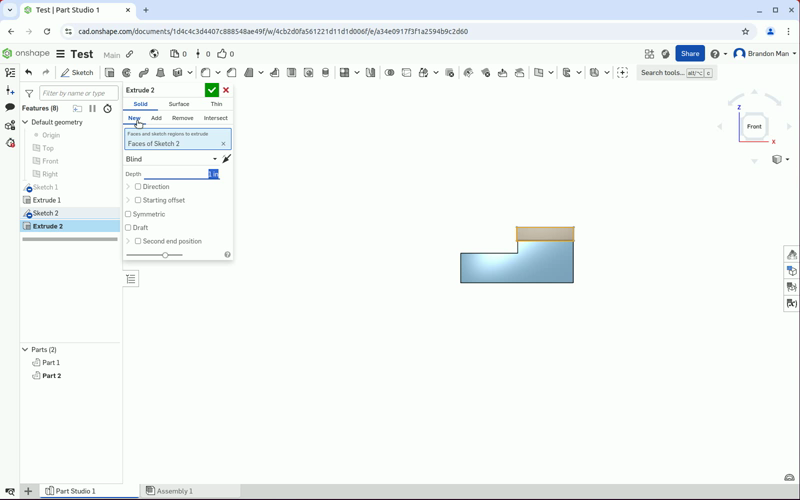
text(9.147)
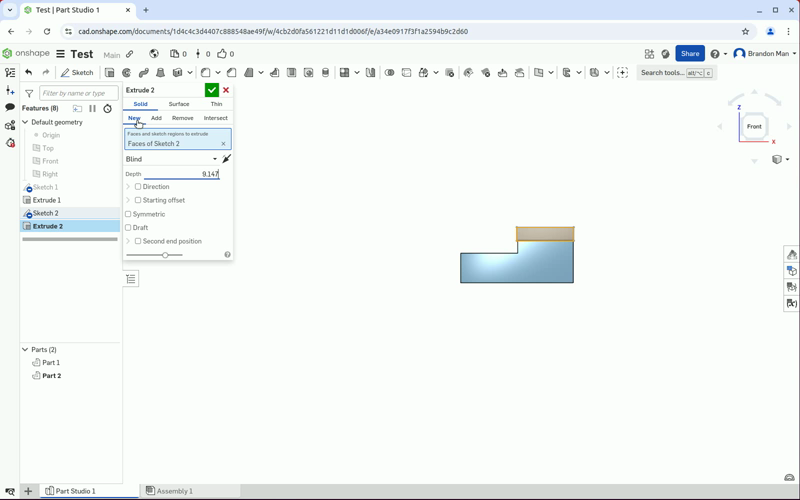
key(enter)
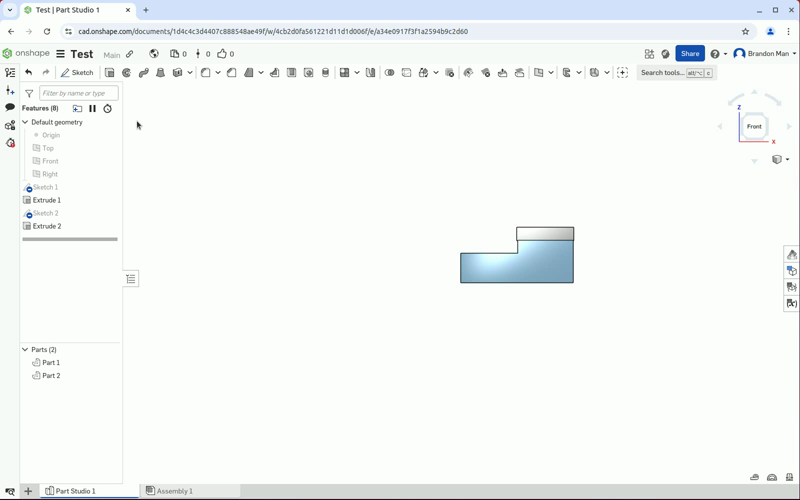
key(shift+h)
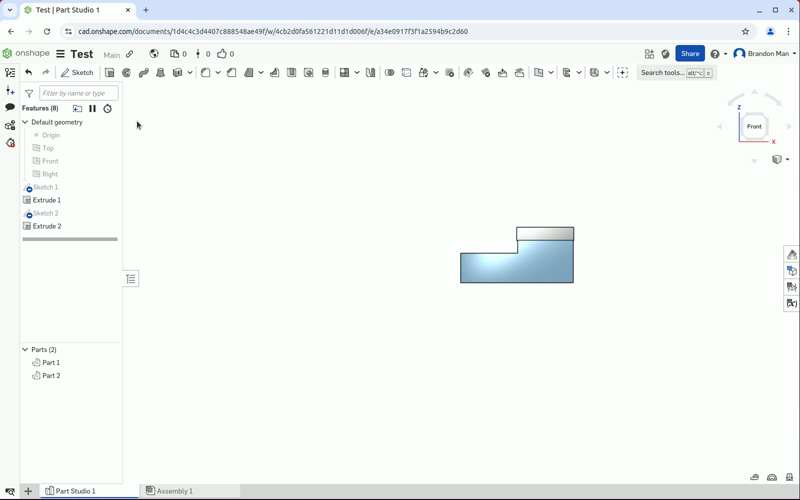
key(shift+h)
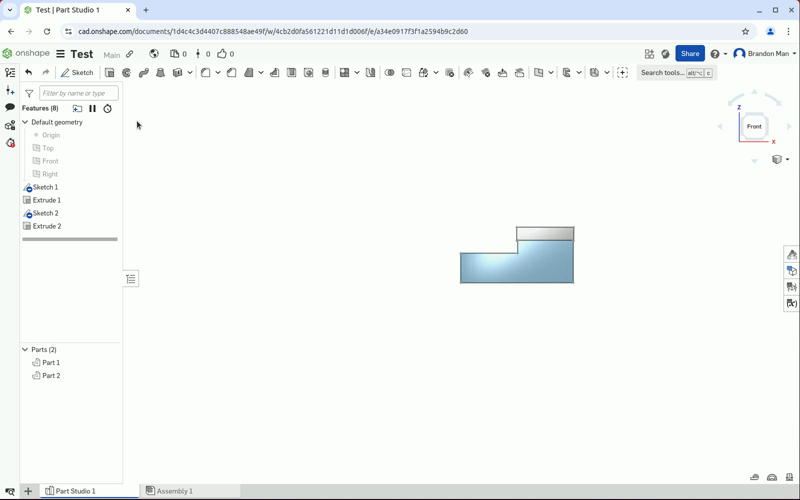
key(shift+7)
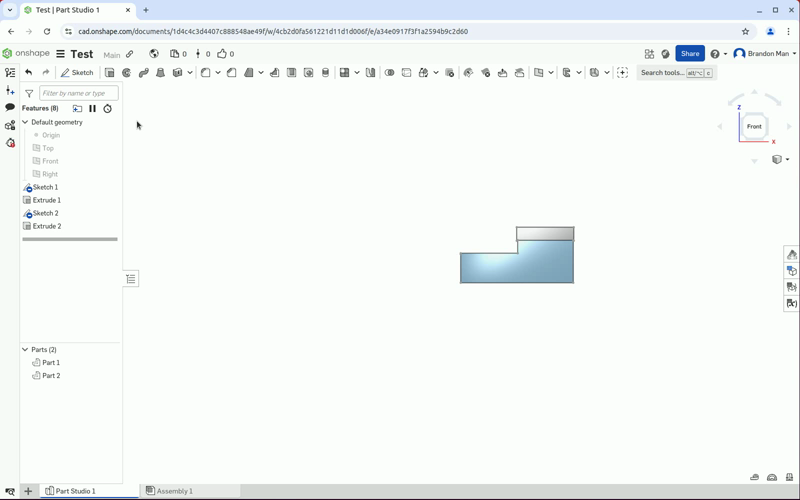
key(left, 2)
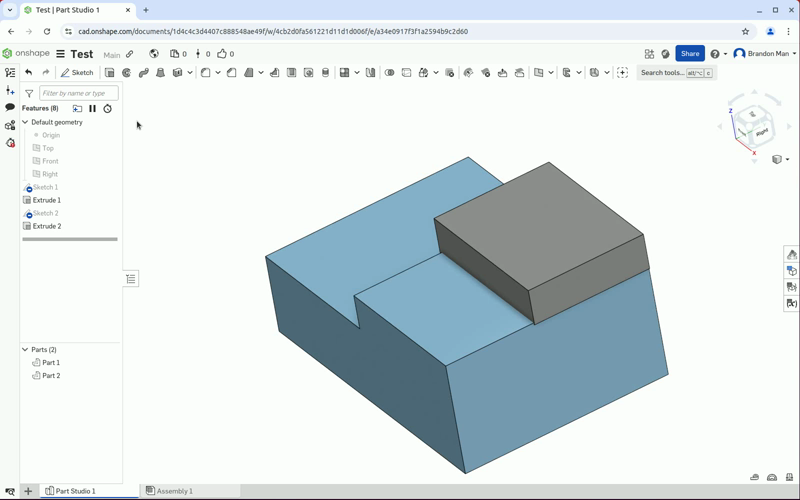
key(down, 2)
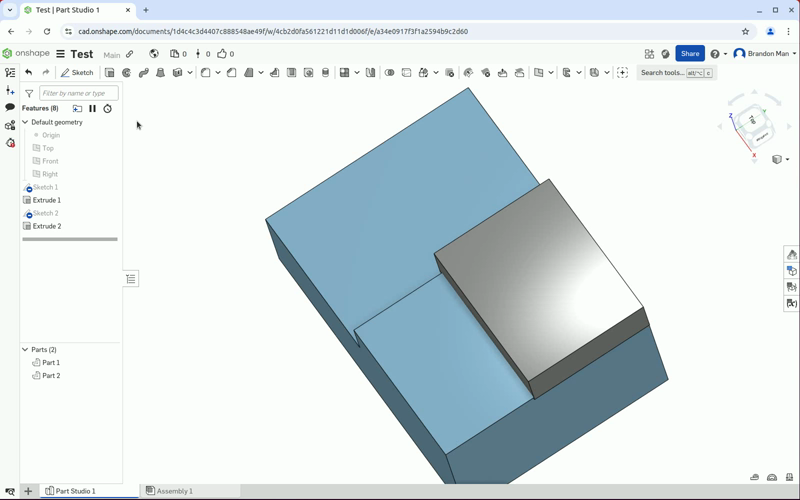
key(up, 2)
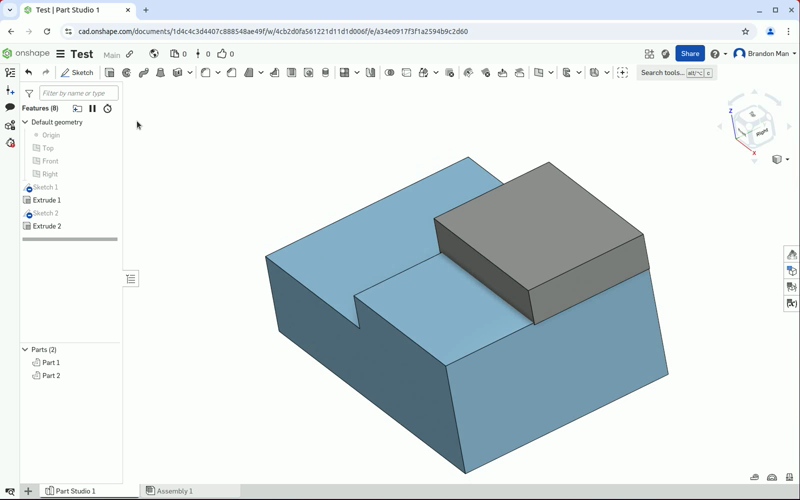
key(right, 2)
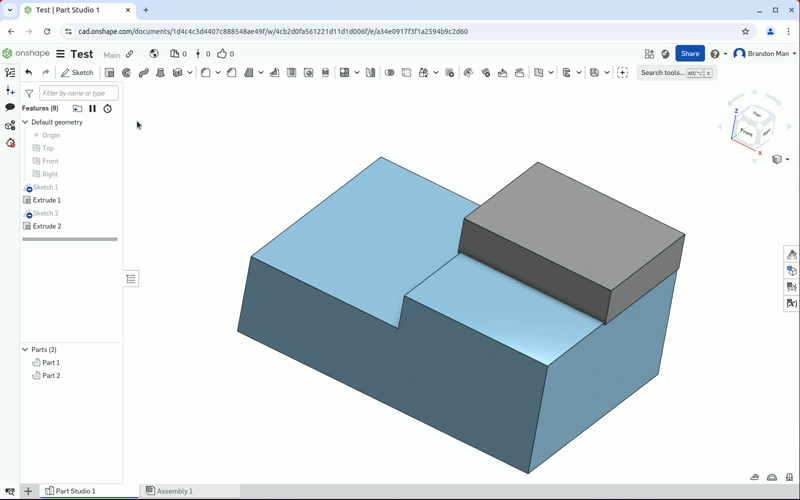
mouse_move(73, 189)
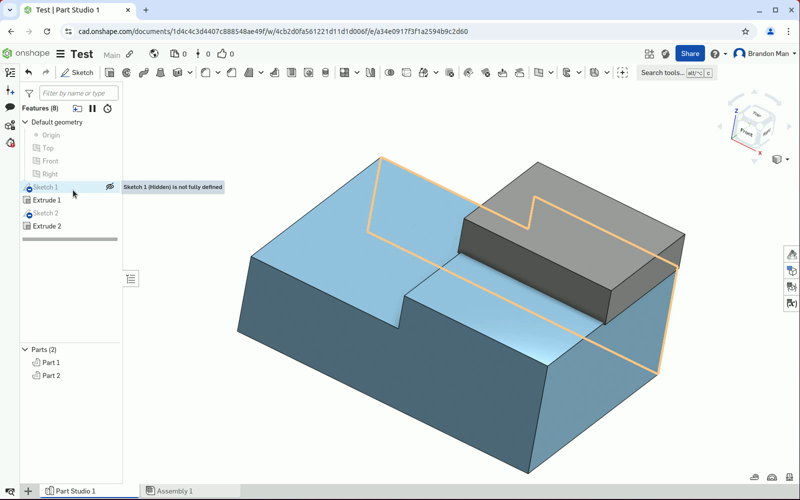
click(73, 189)